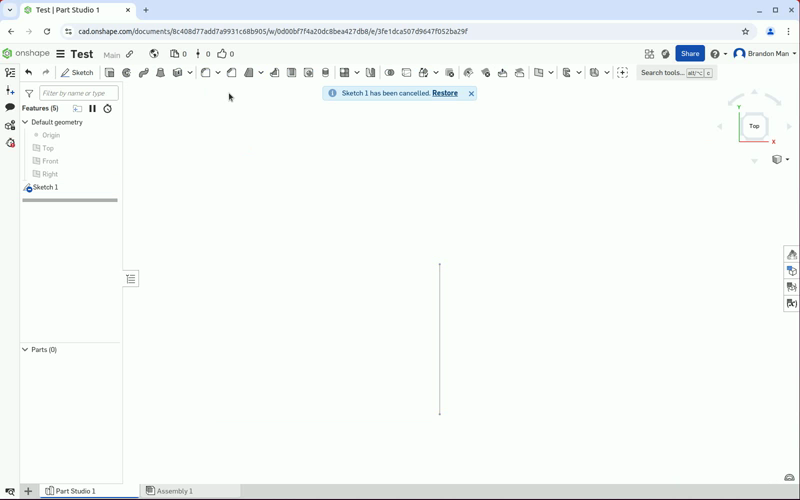
key(shift+h)
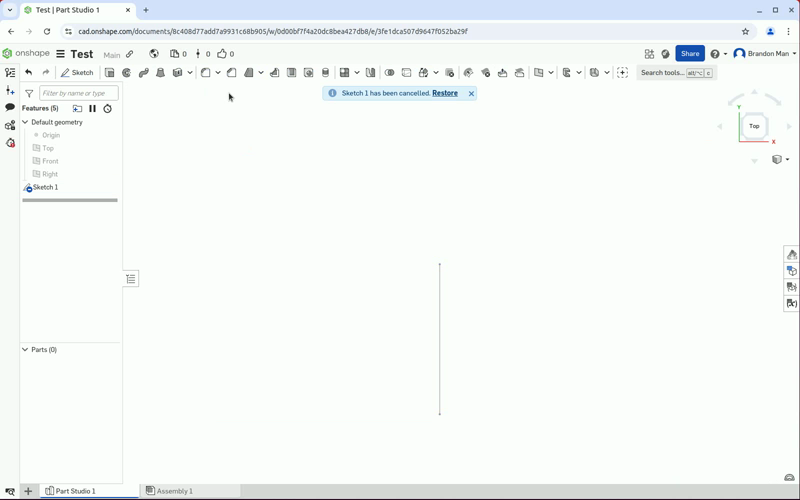
key(shift+s)
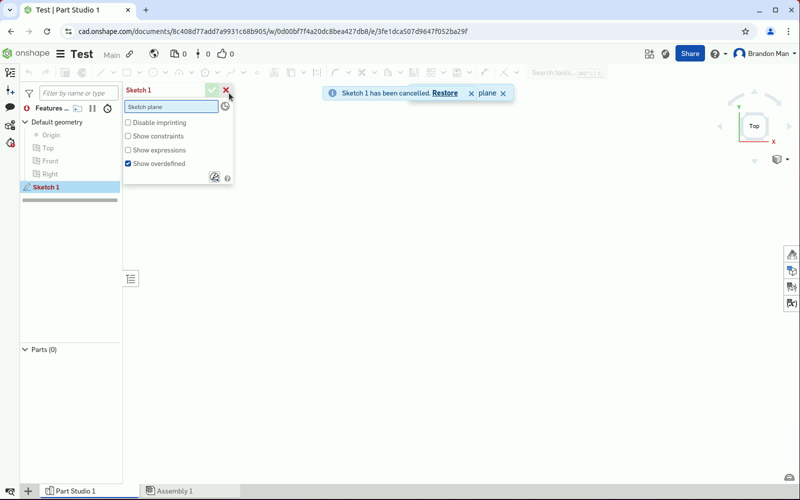
mouse_move(73, 150)
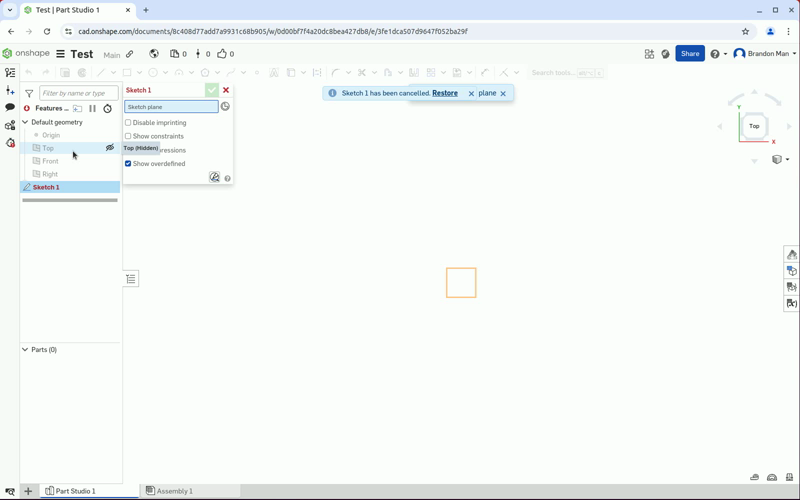
click(73, 150)
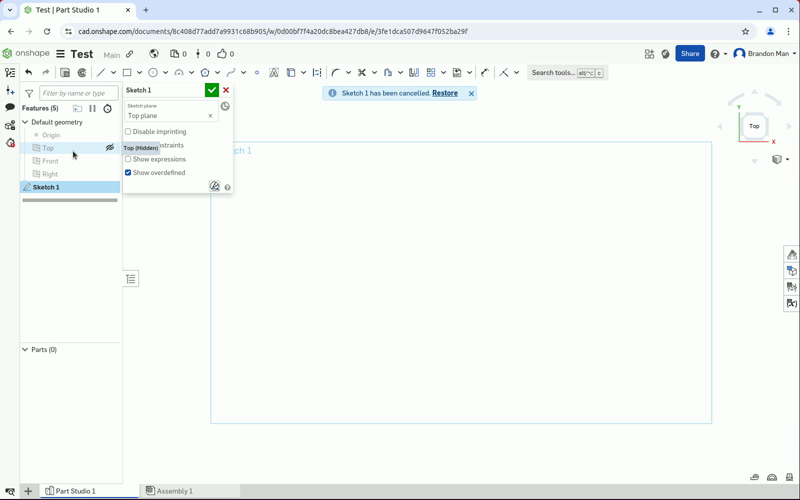
mouse_move(73, 352)
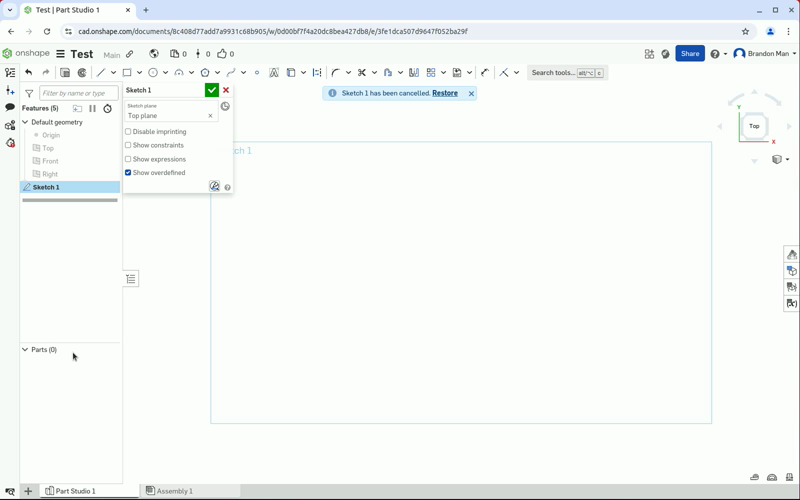
key(y)
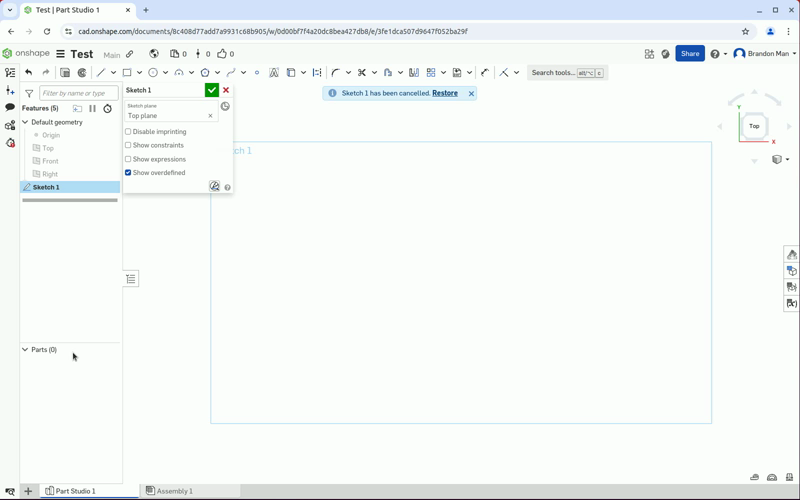
key(c)
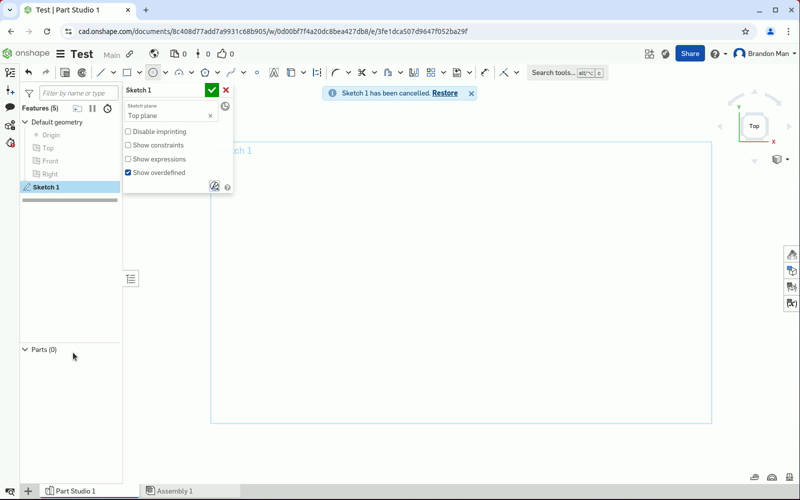
key_down(shift)
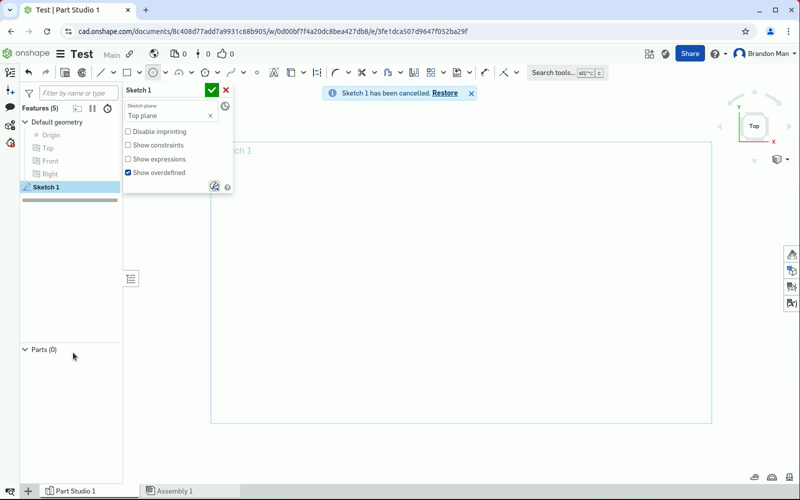
mouse_move(461, 282)
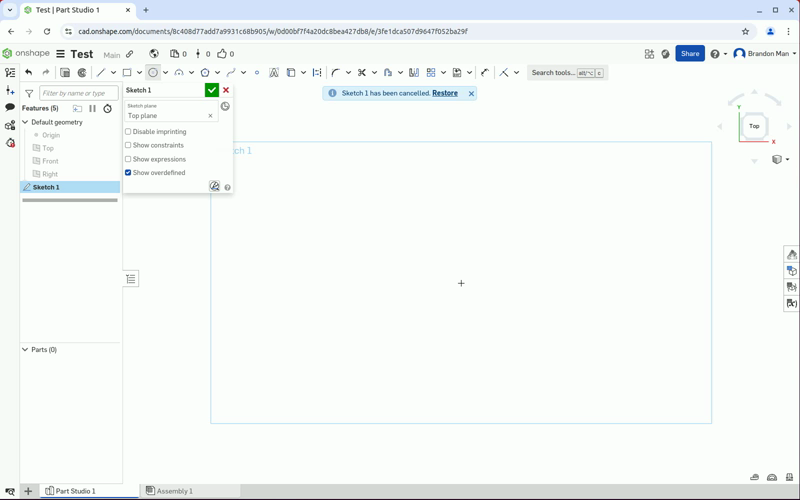
click(461, 282)
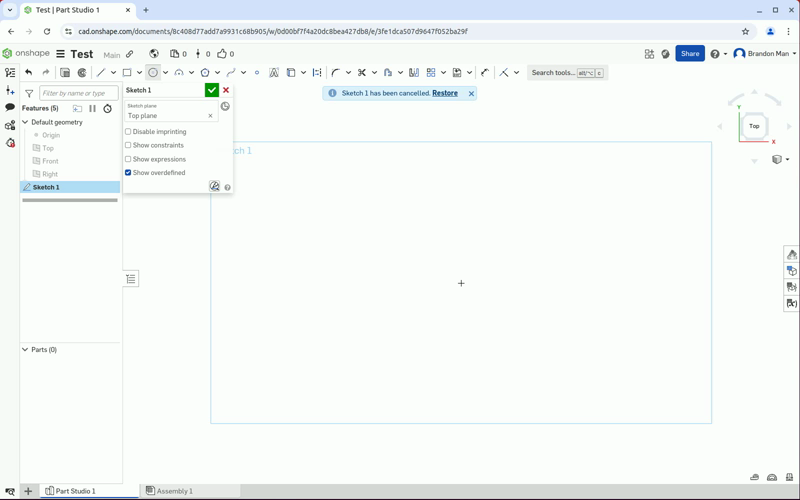
key_up(shift)
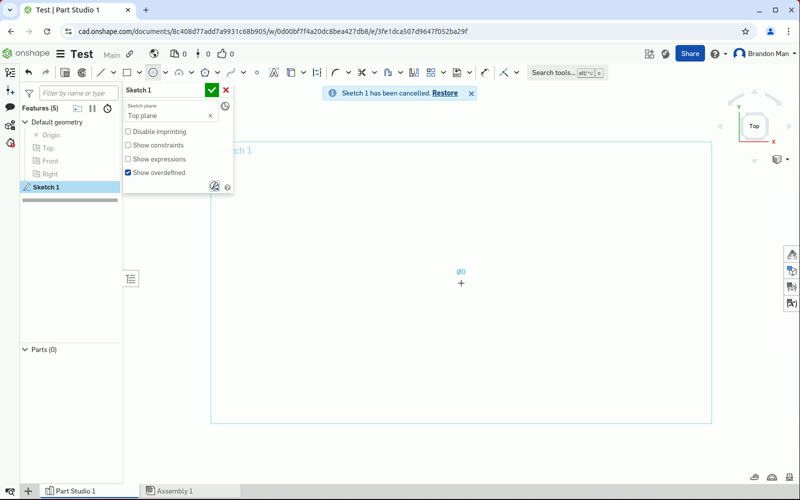
mouse_move(492, 282)
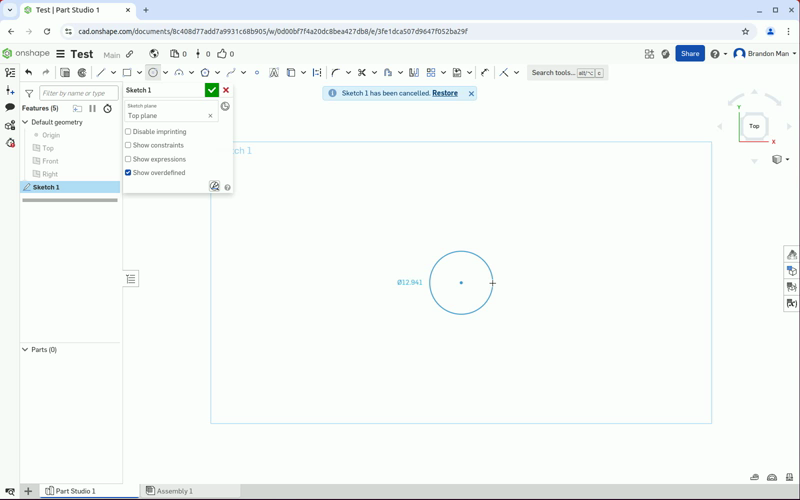
click(492, 282)
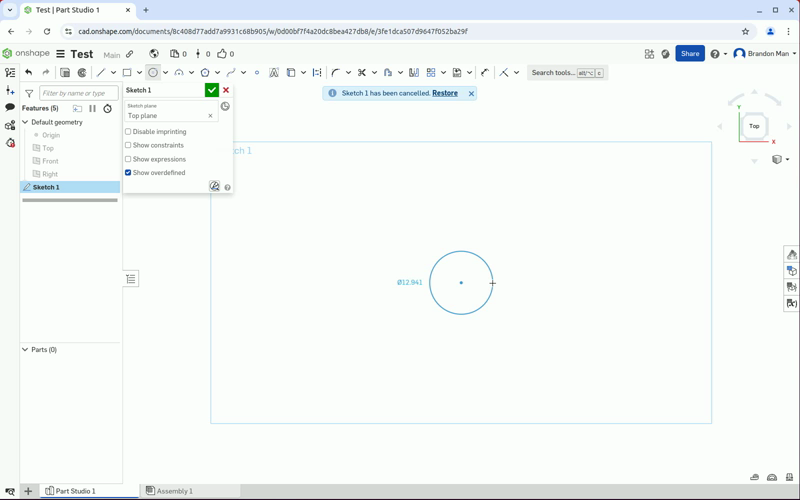
key(esc)
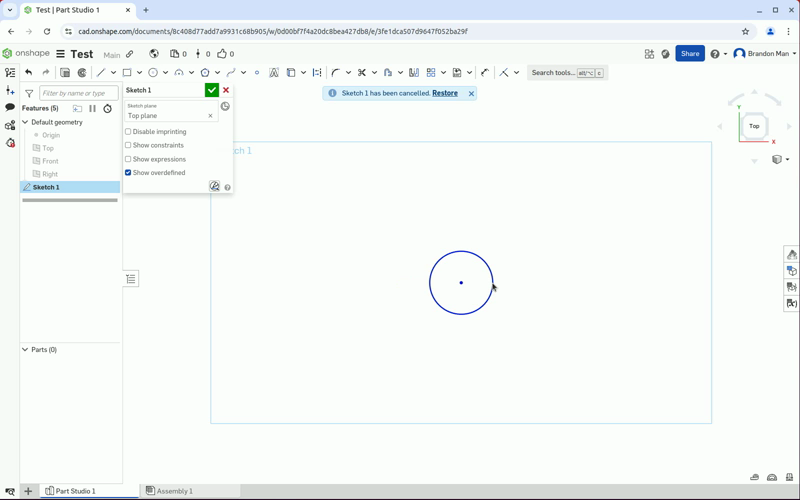
mouse_move(449, 283)
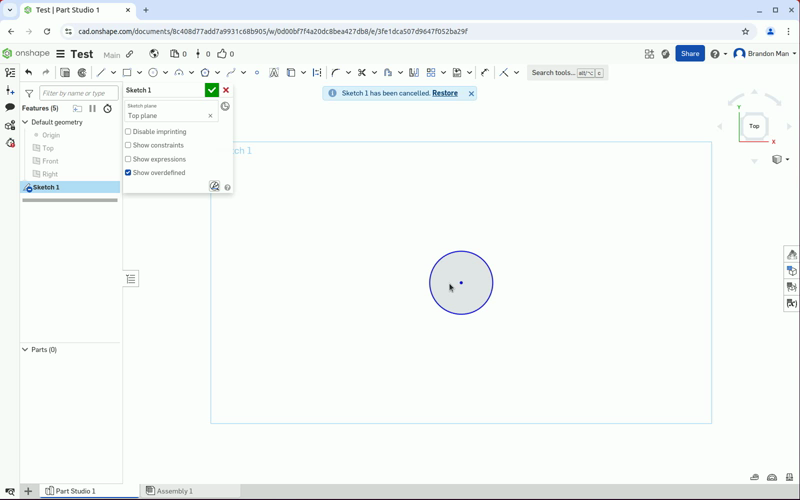
click(449, 283)
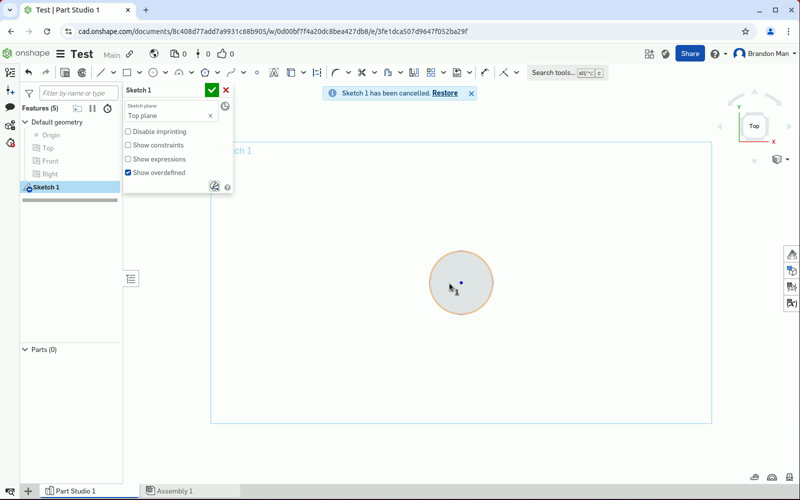
mouse_move(73, 352)
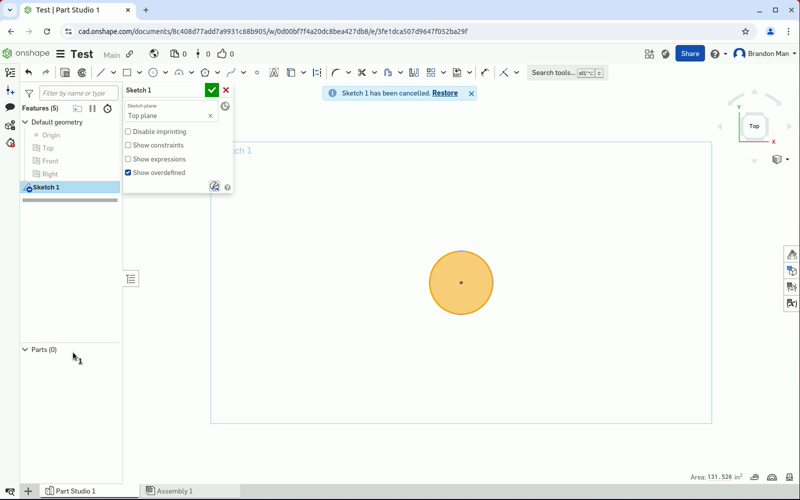
key(shift+y)
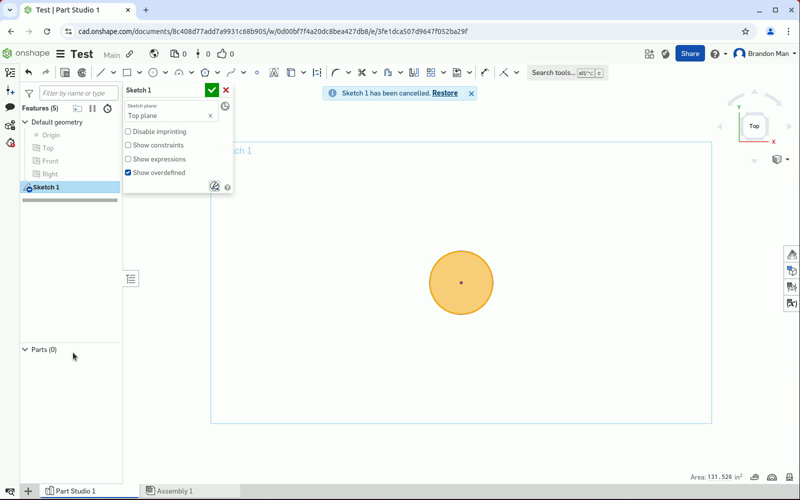
key(shift+e)
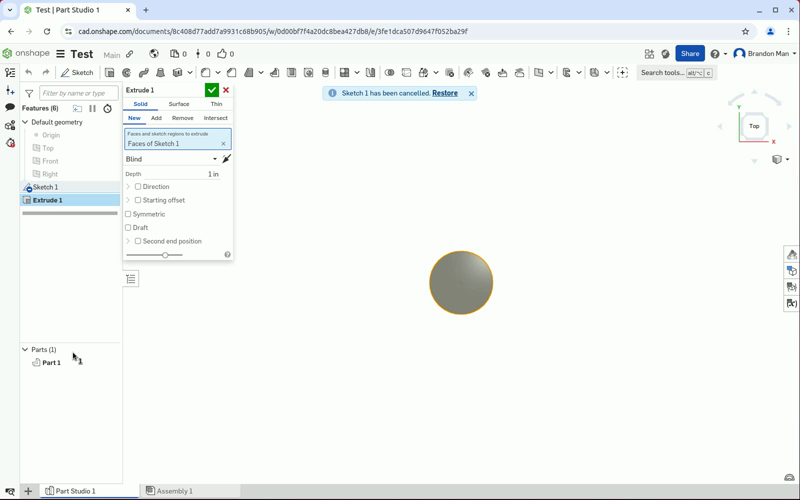
mouse_move(143, 106)
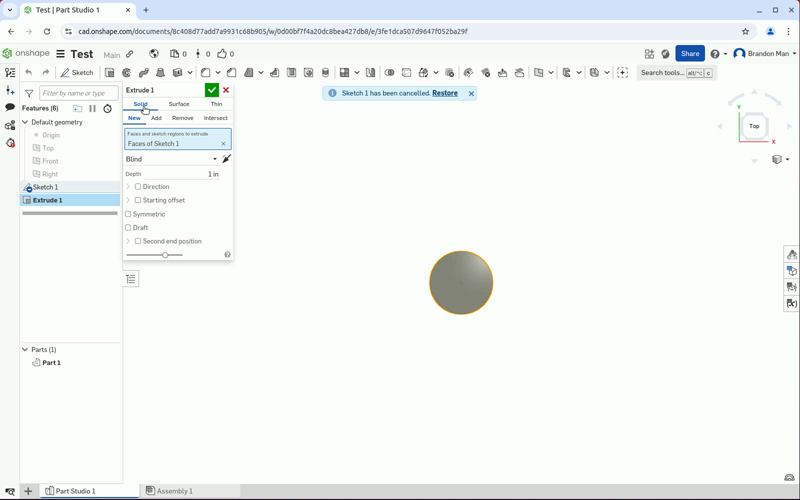
click(143, 106)
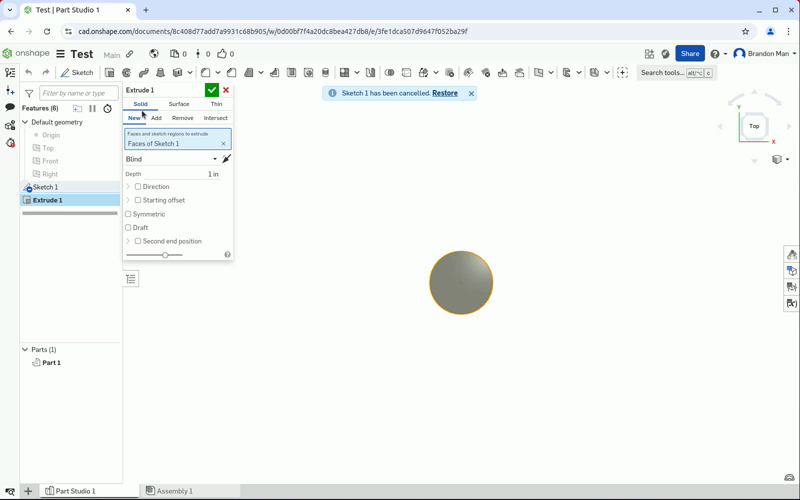
mouse_move(137, 120)
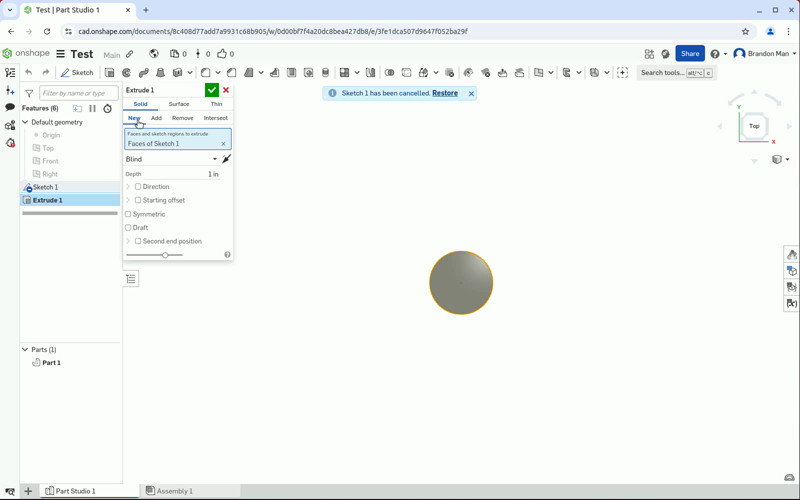
click(137, 120)
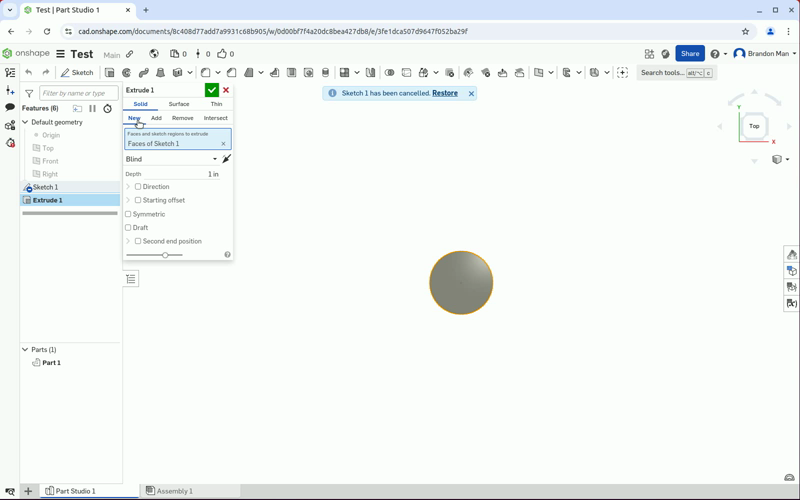
key(tab, 4)
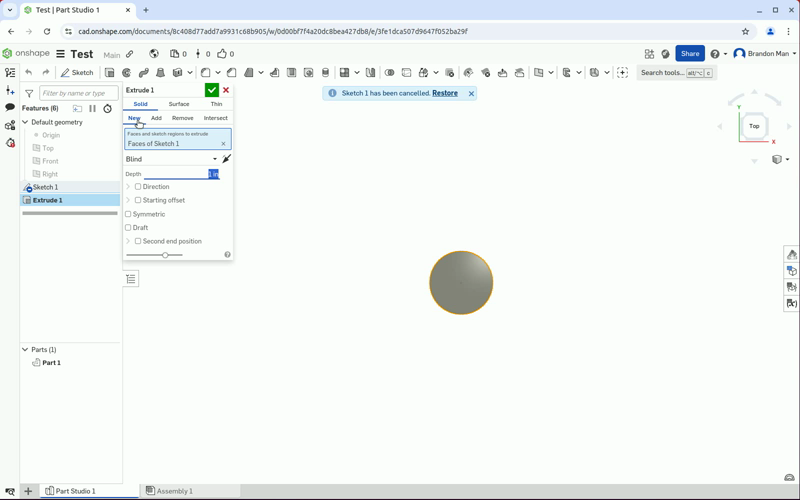
text(11.073)
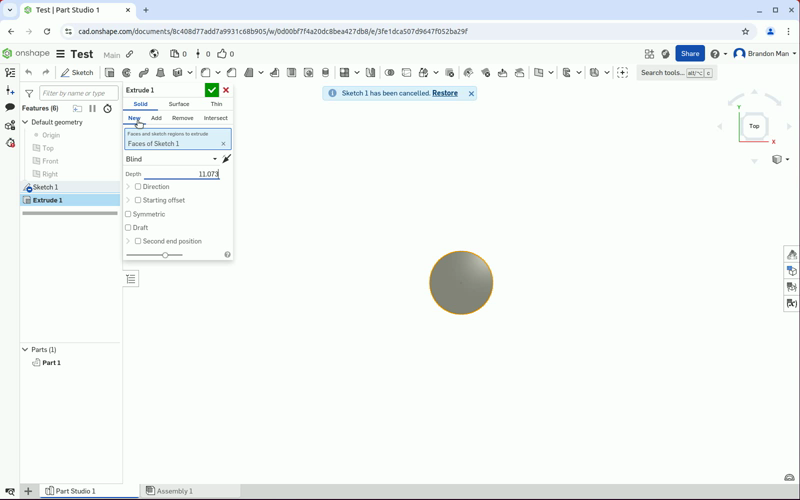
key(enter)
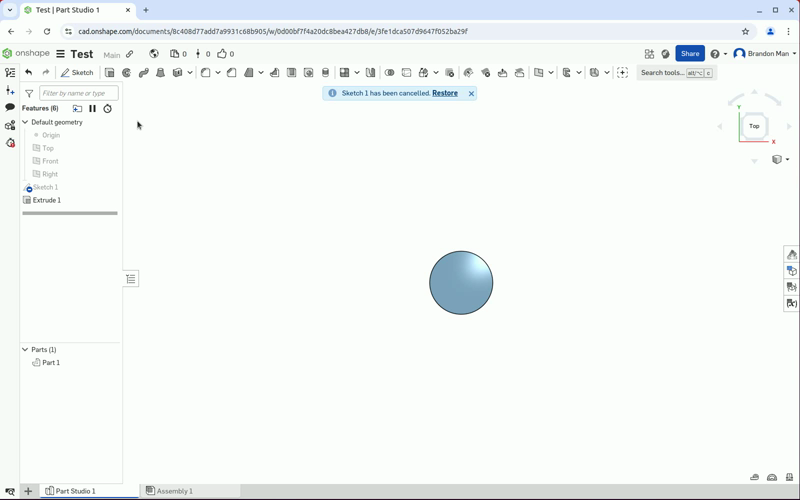
key(shift+h)
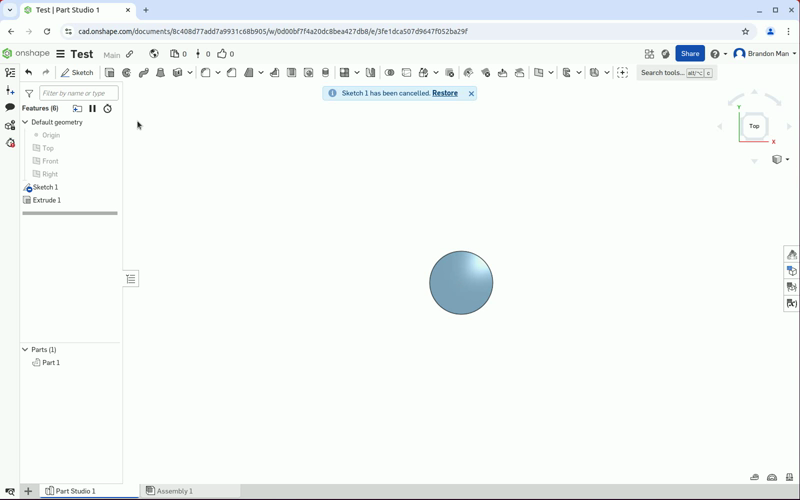
key(shift+h)
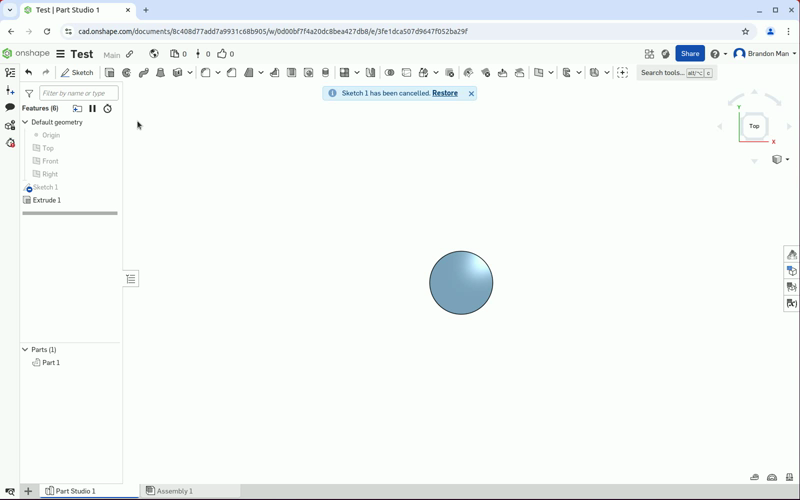
mouse_move(73, 189)
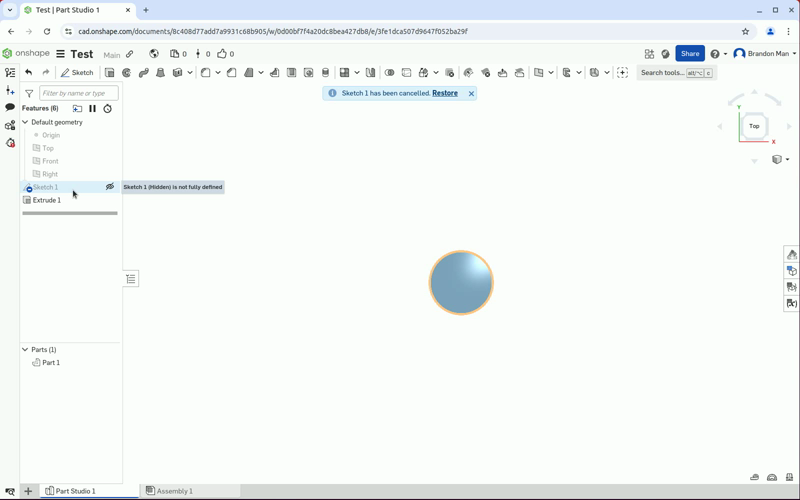
click(73, 189)
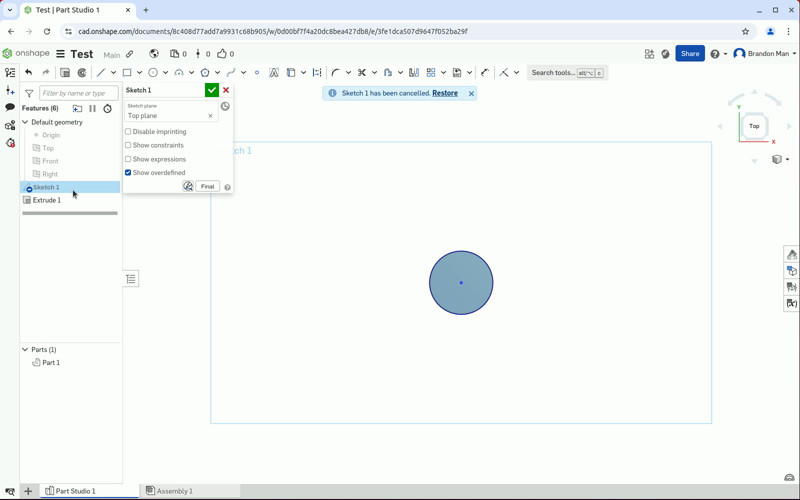
mouse_move(229, 92)
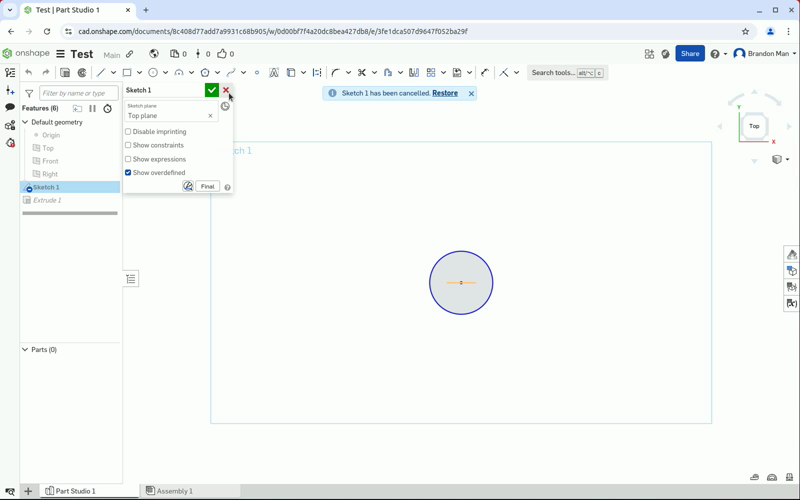
click(229, 92)
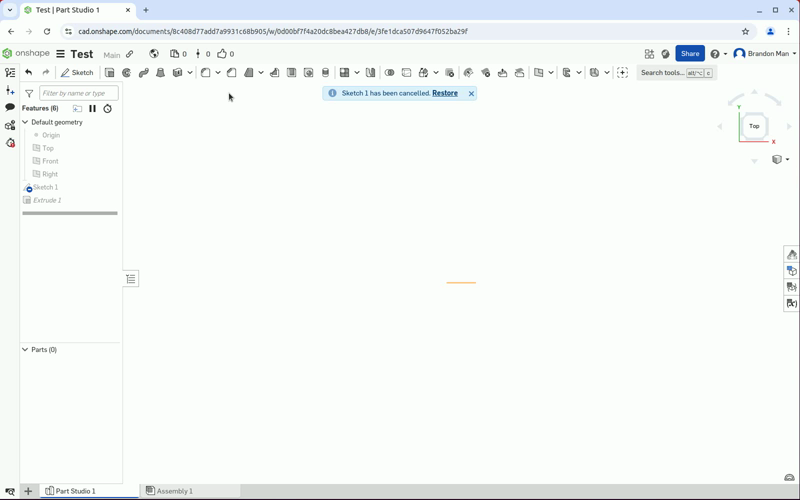
mouse_move(73, 352)
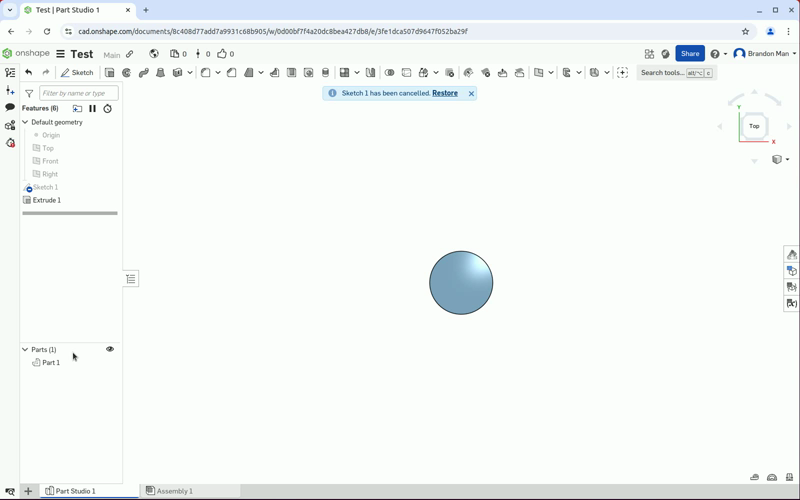
key(y)
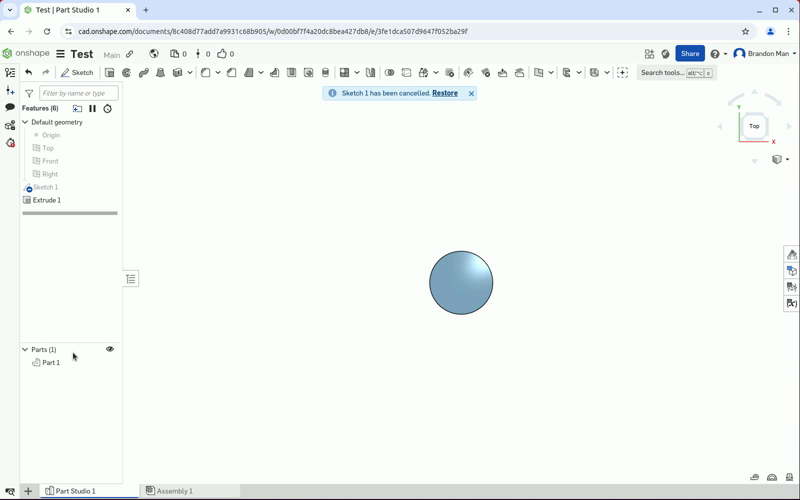
key(shift+p)
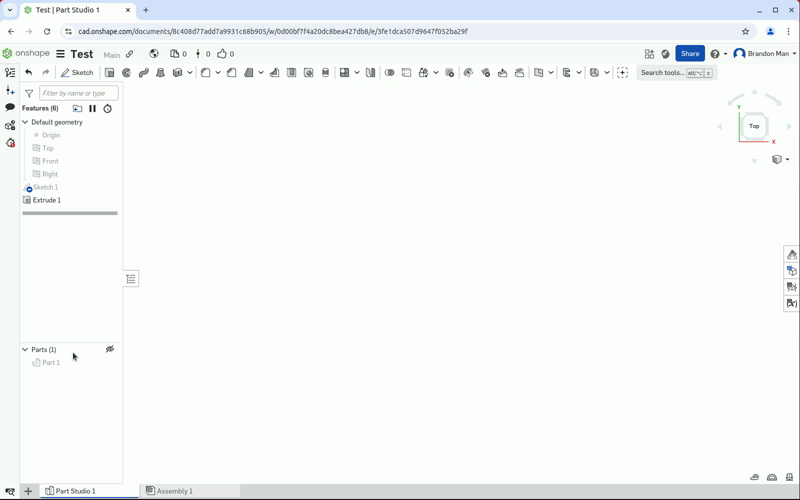
key(space)
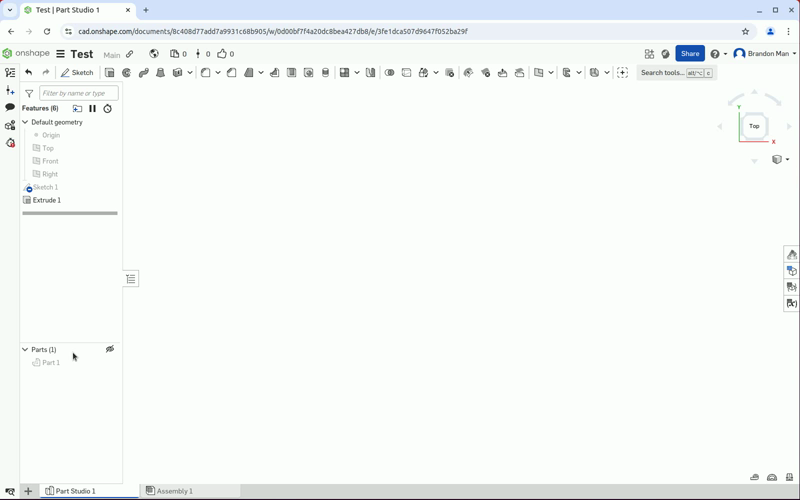
key_down(shift)
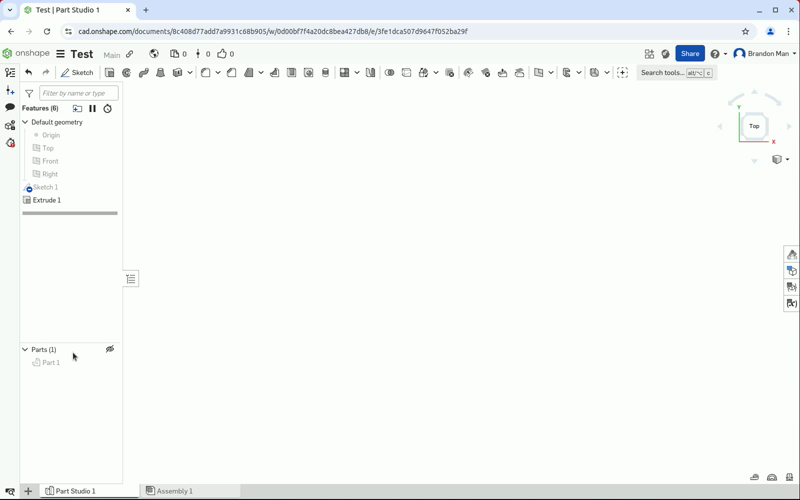
key(up)
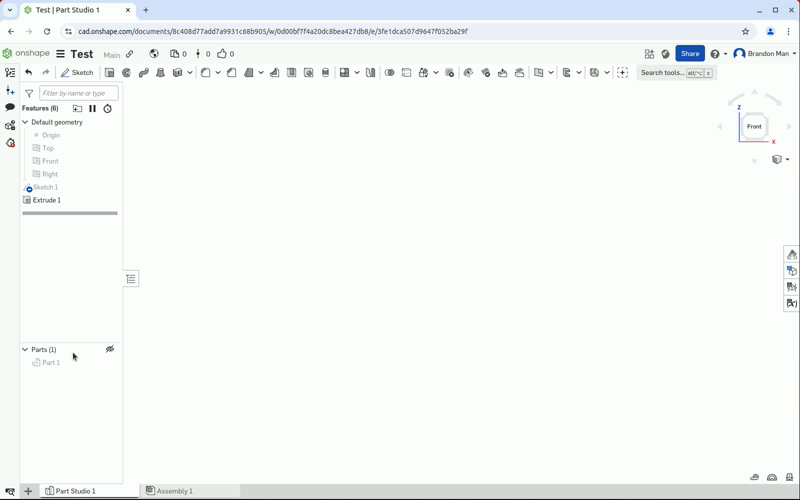
key_up(shift)
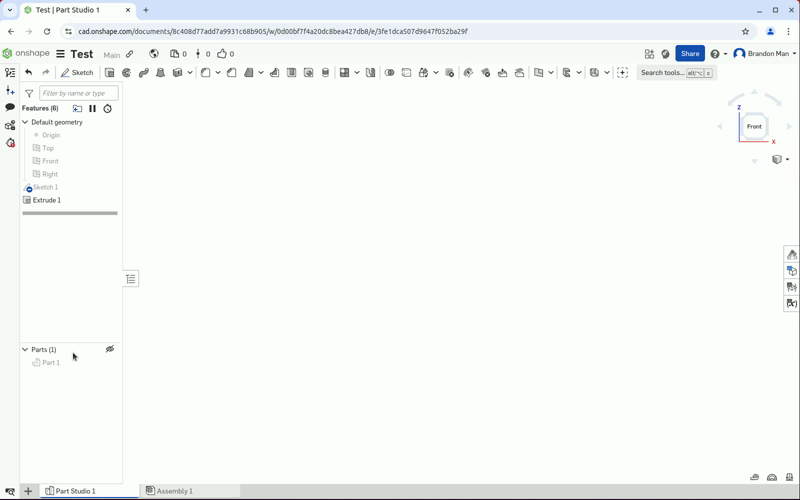
mouse_move(73, 352)
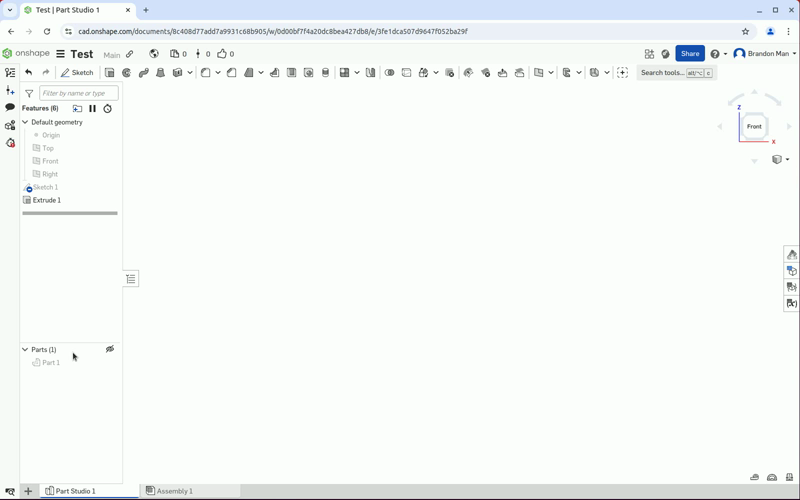
key(shift+y)
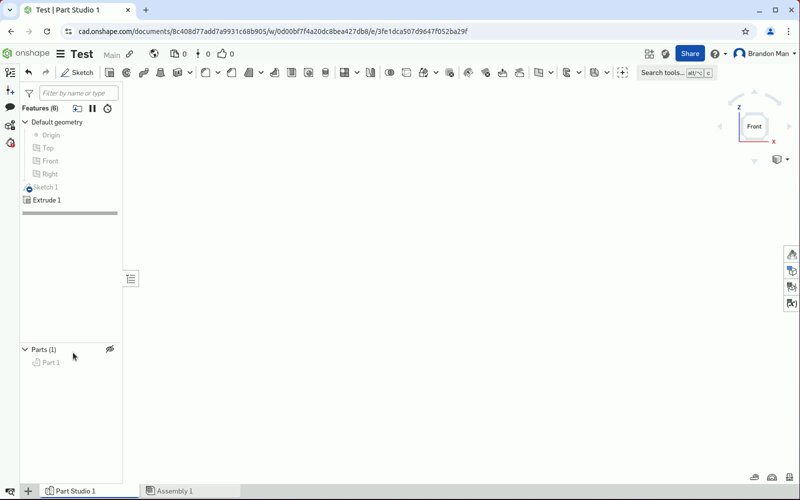
key(shift+s)
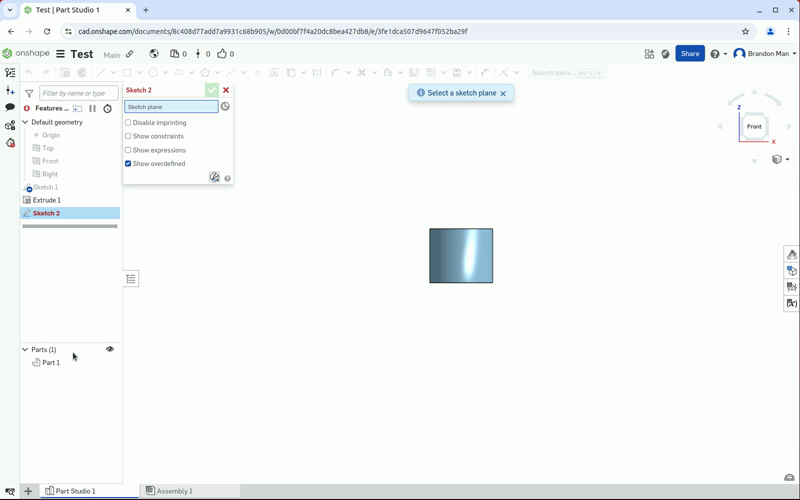
mouse_move(73, 163)
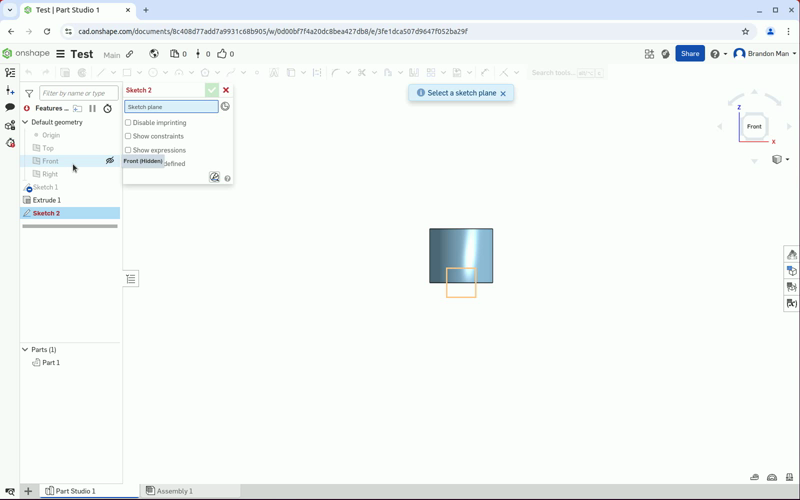
click(73, 163)
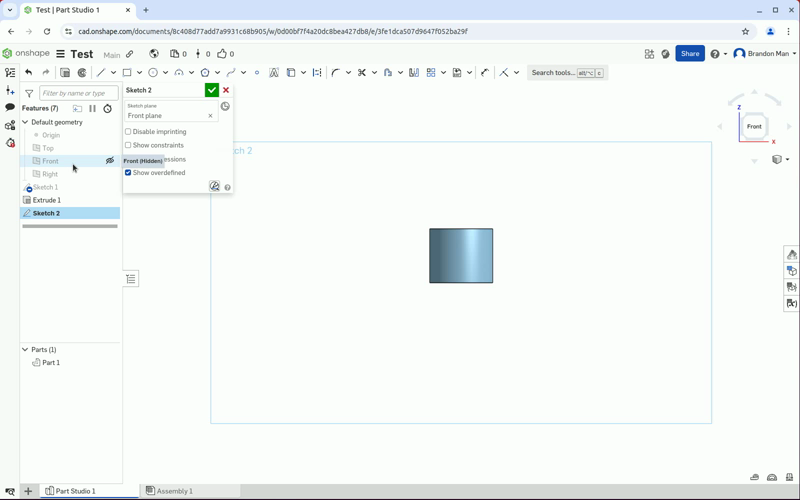
mouse_move(73, 352)
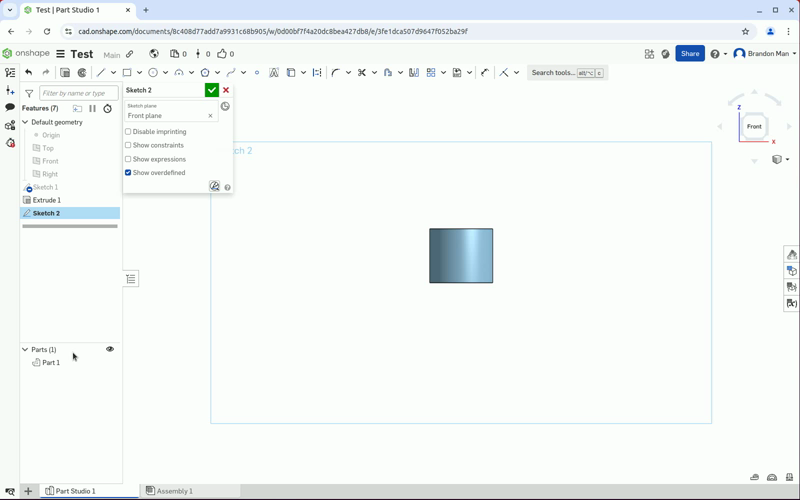
key(y)
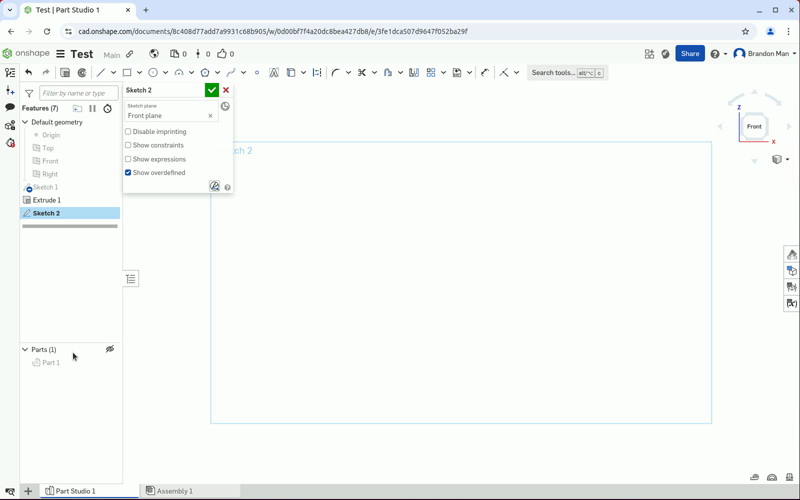
key(l)
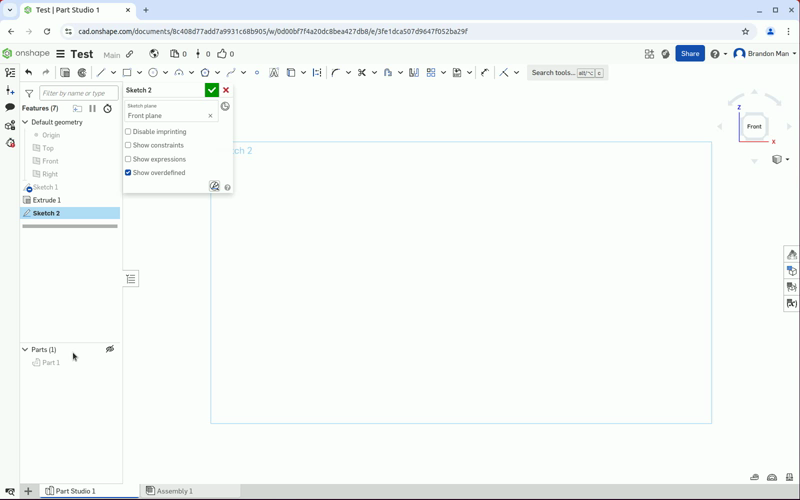
key_down(shift)
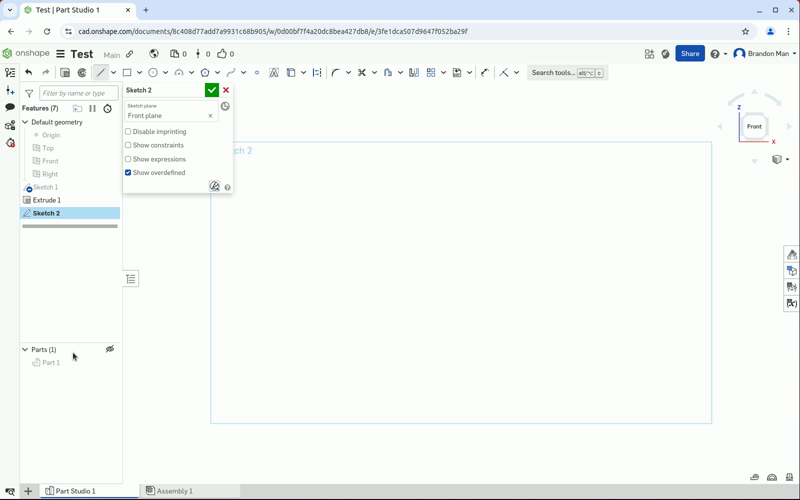
mouse_move(460, 282)
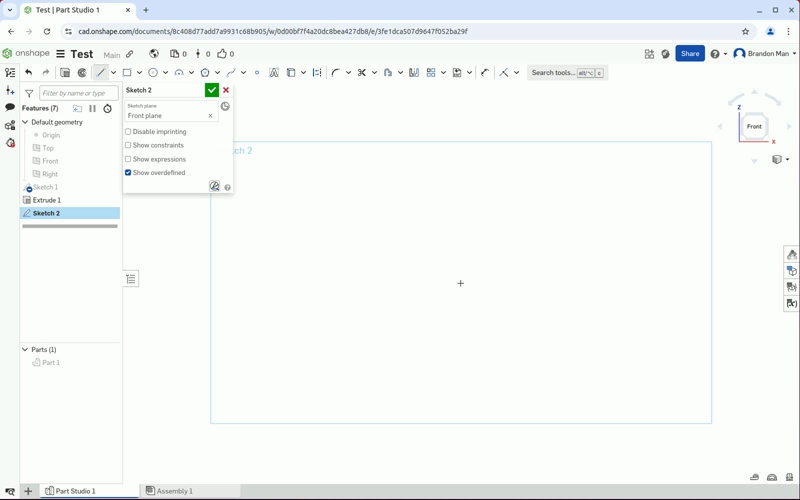
click(460, 282)
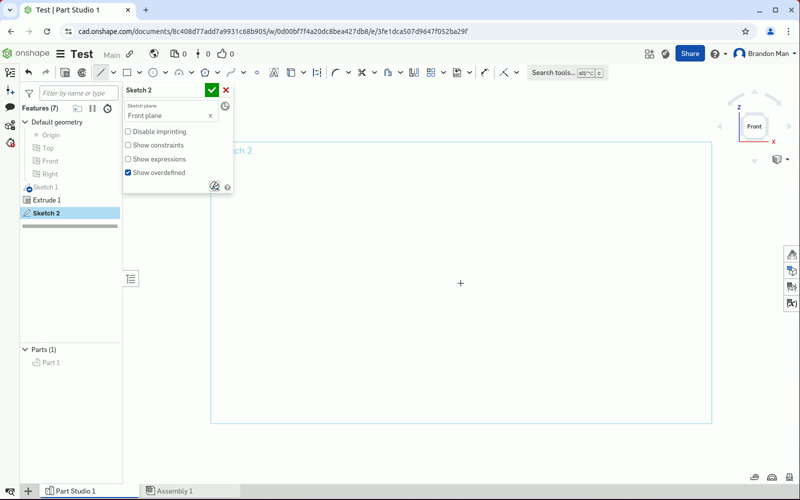
key_up(shift)
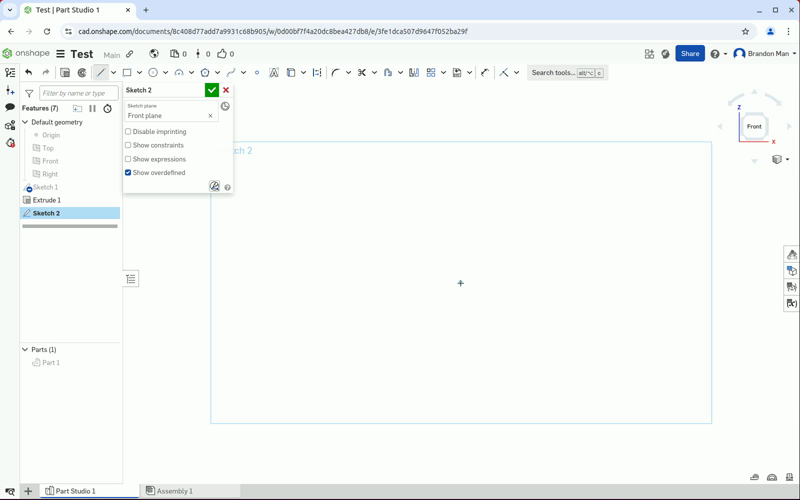
key_down(shift)
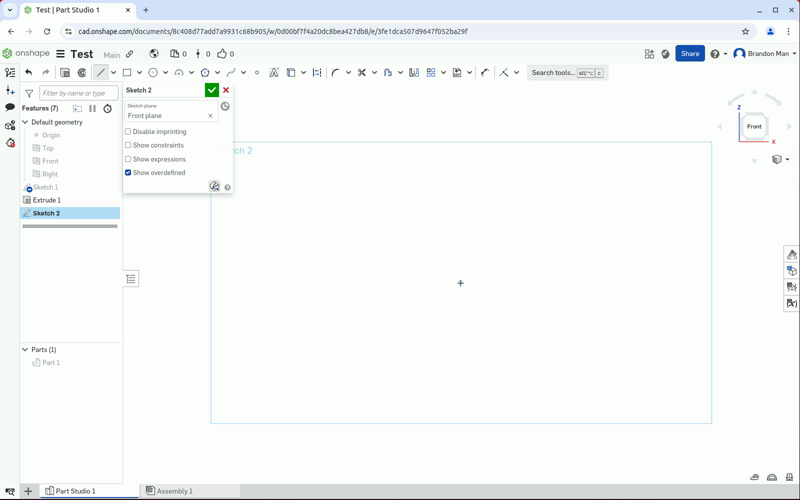
mouse_move(490, 282)
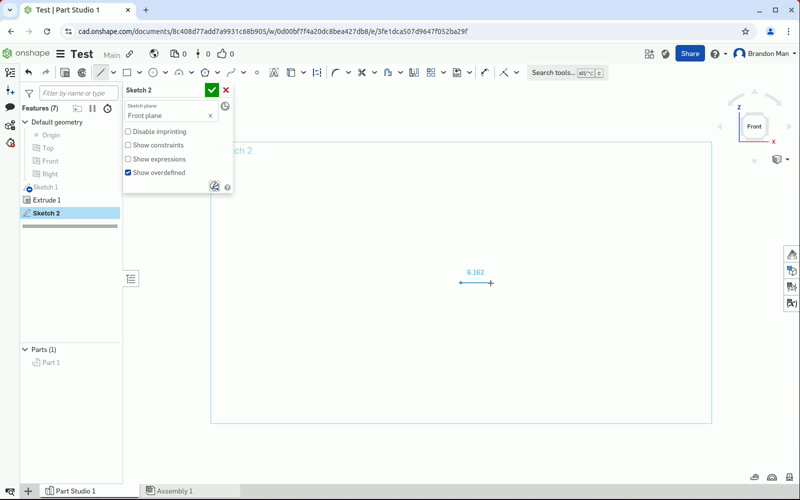
mouse_move(509, 282)
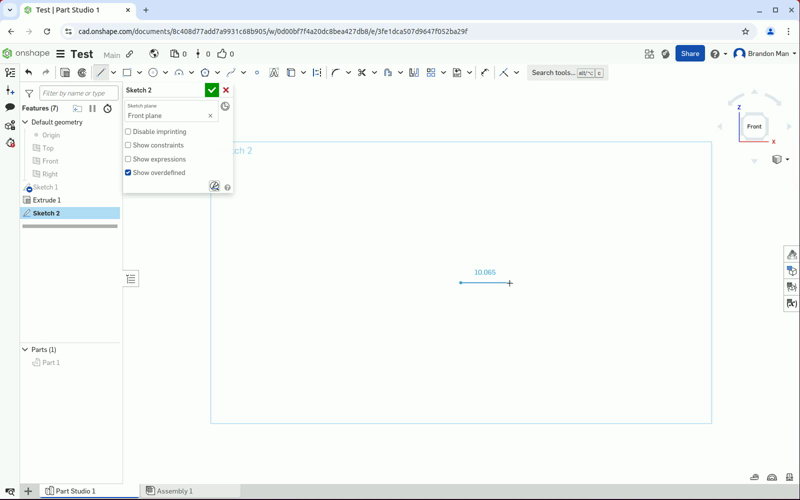
click(509, 282)
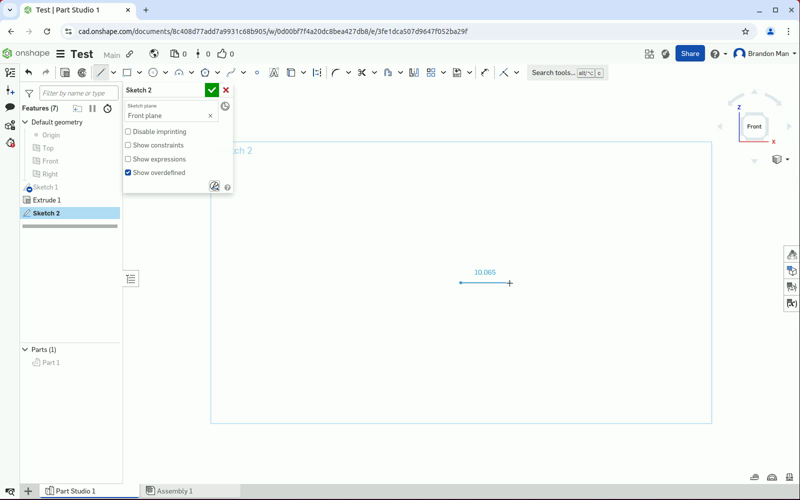
key_up(shift)
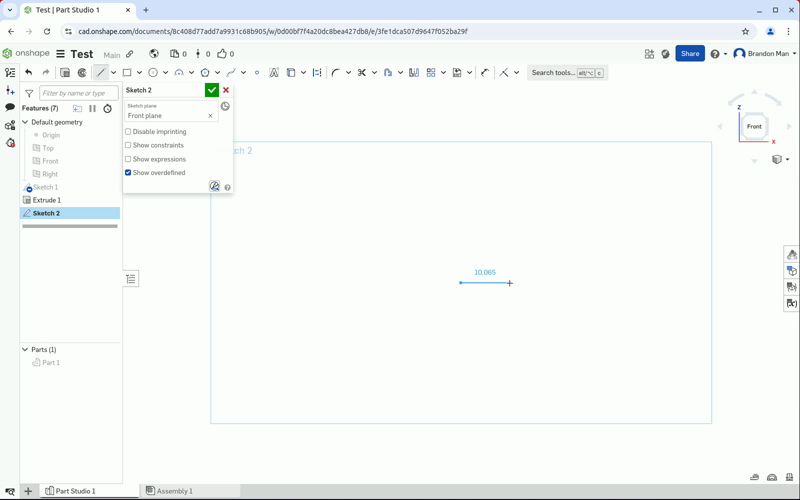
key_down(shift)
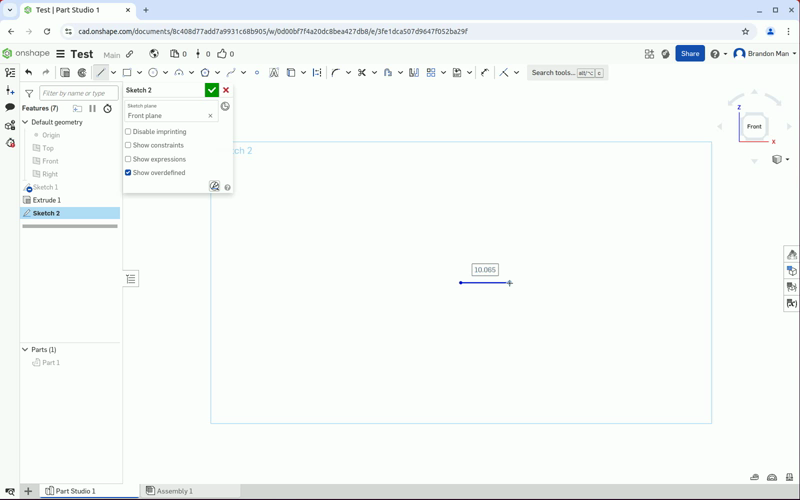
mouse_move(509, 222)
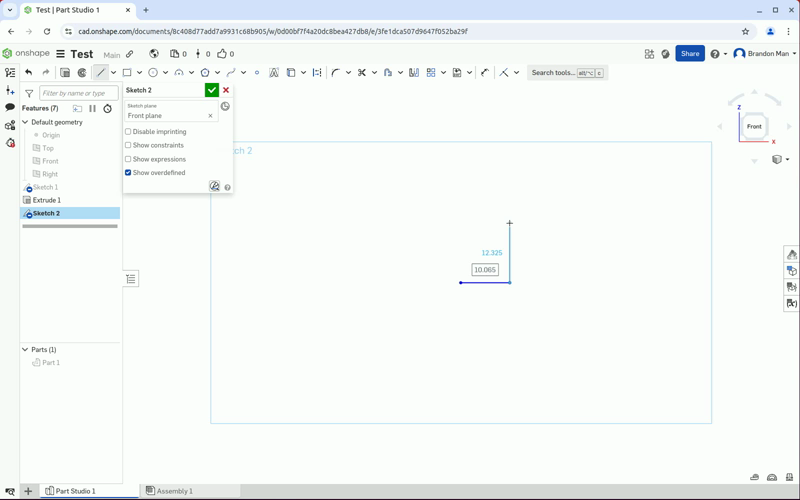
click(509, 222)
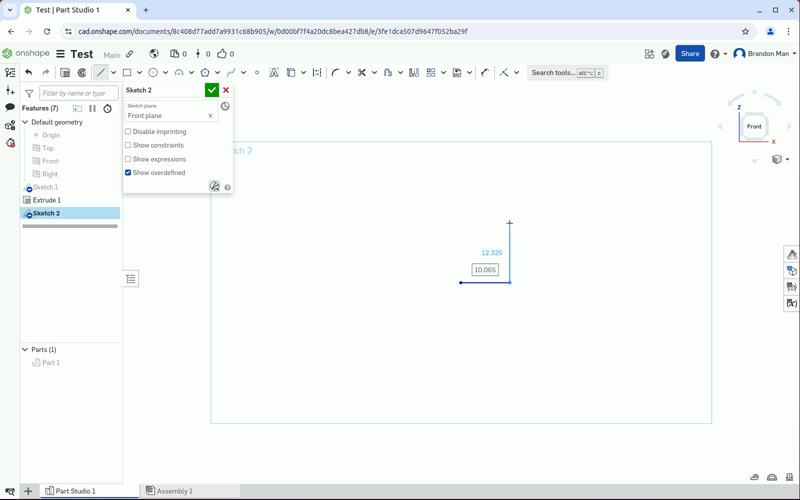
key_up(shift)
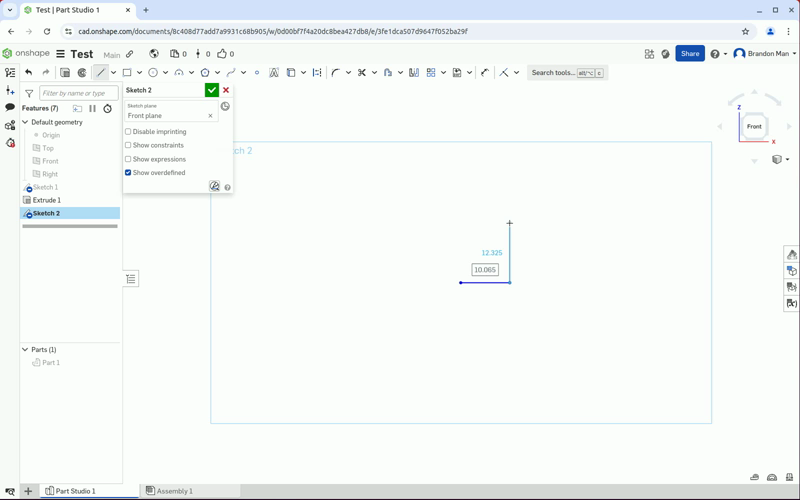
key_down(shift)
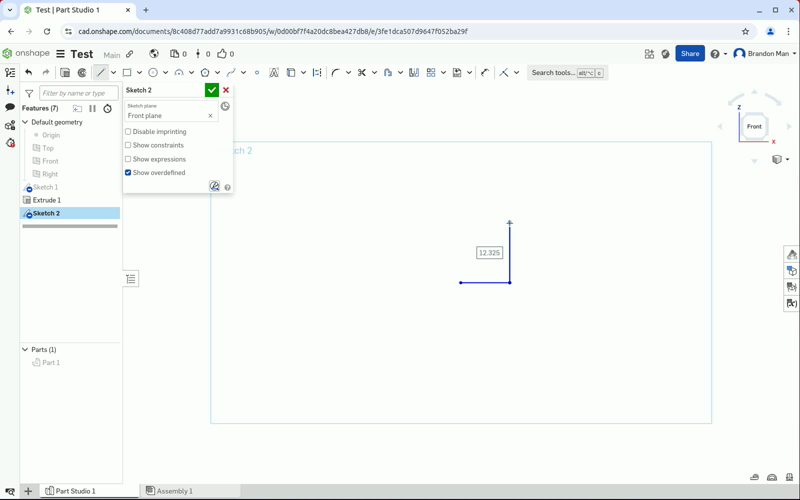
mouse_move(539, 222)
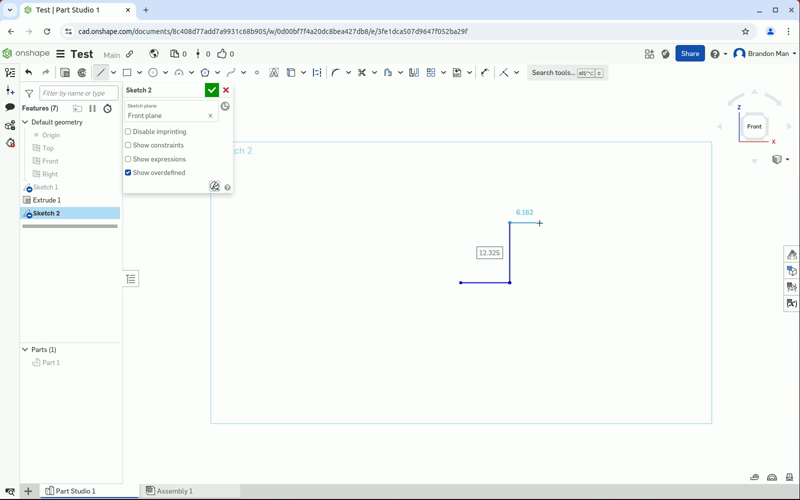
mouse_move(460, 222)
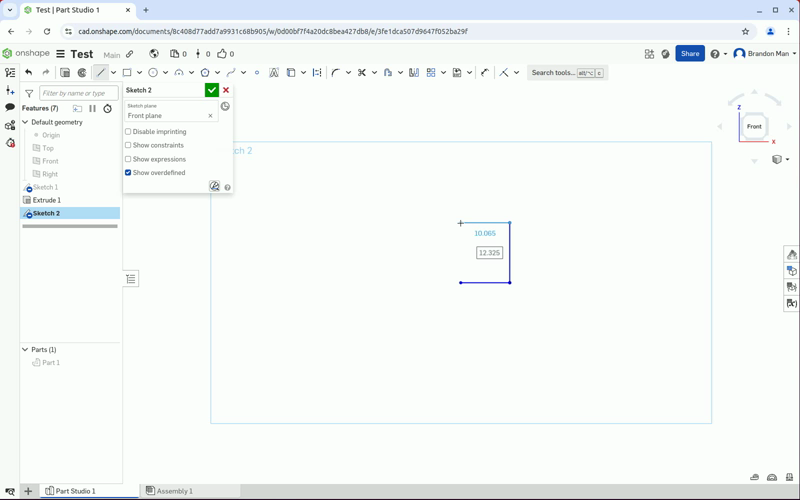
click(460, 222)
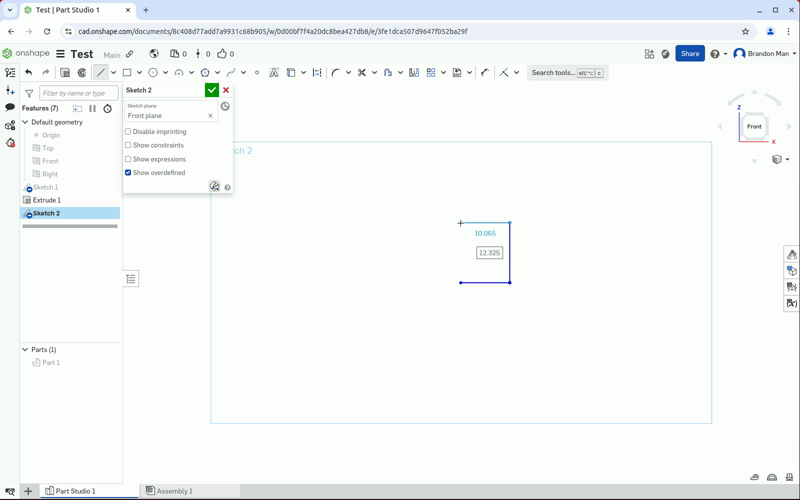
key_up(shift)
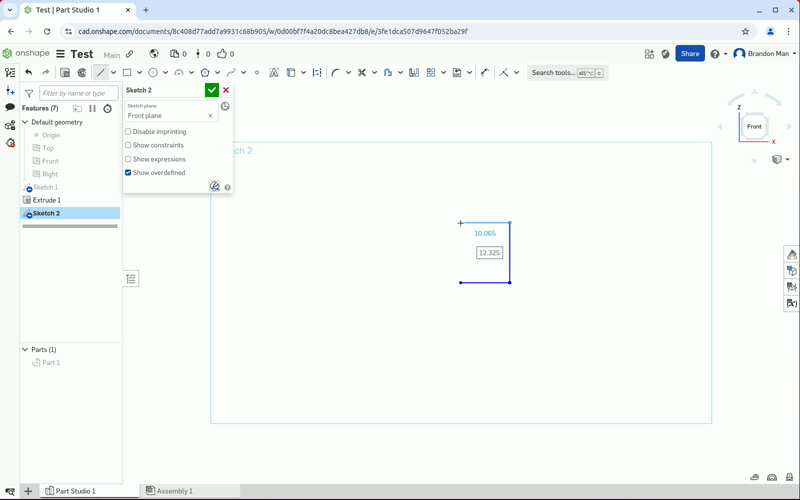
key_down(shift)
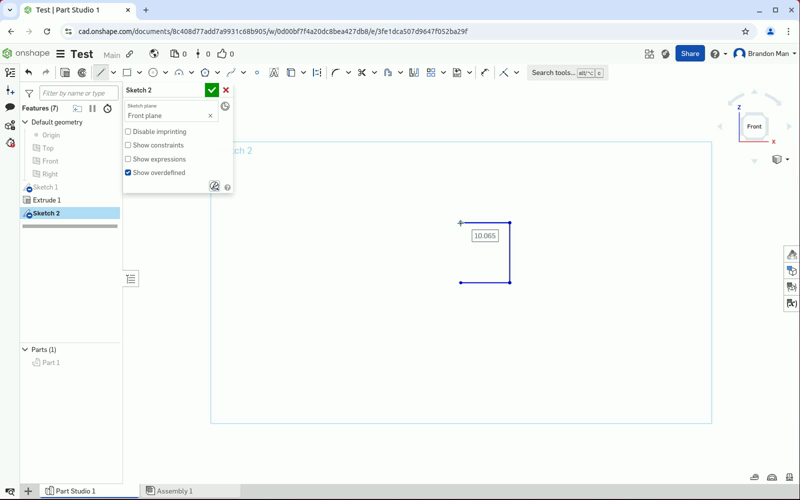
mouse_move(460, 282)
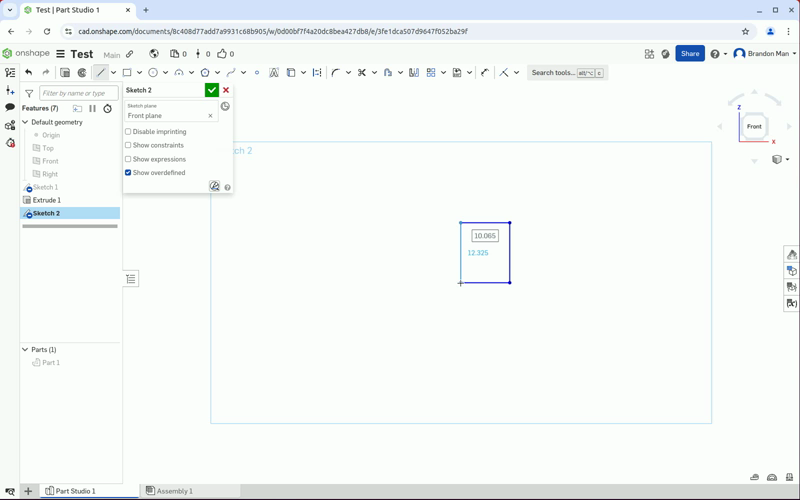
key_up(shift)
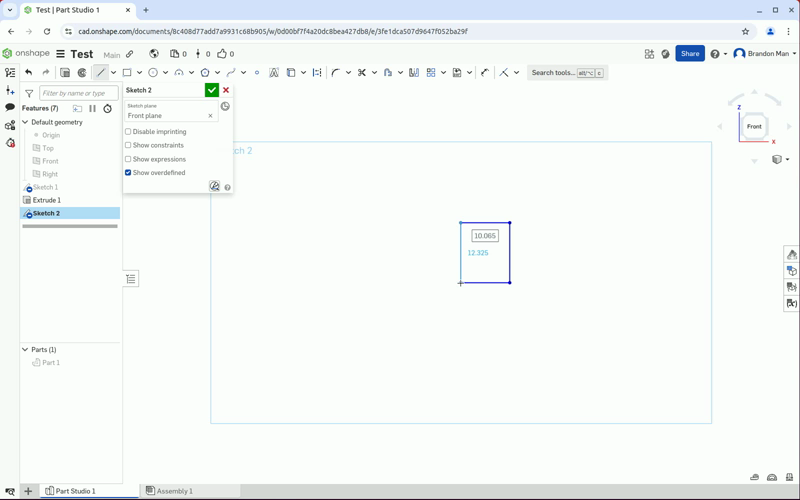
click(460, 282)
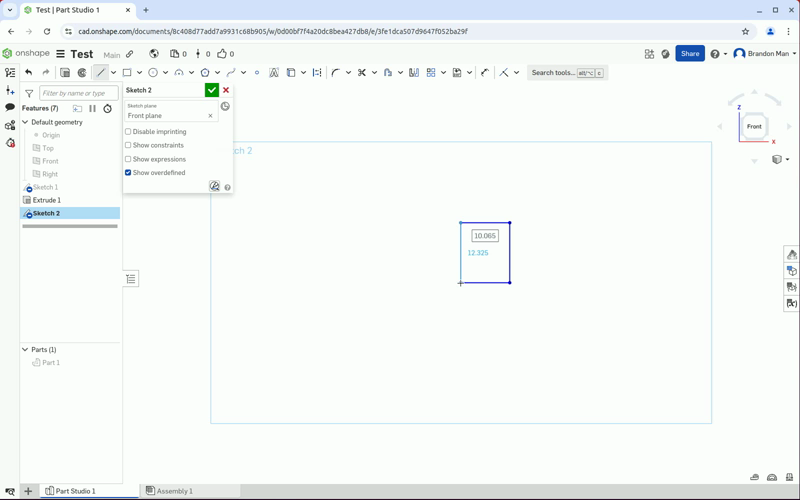
key(esc)
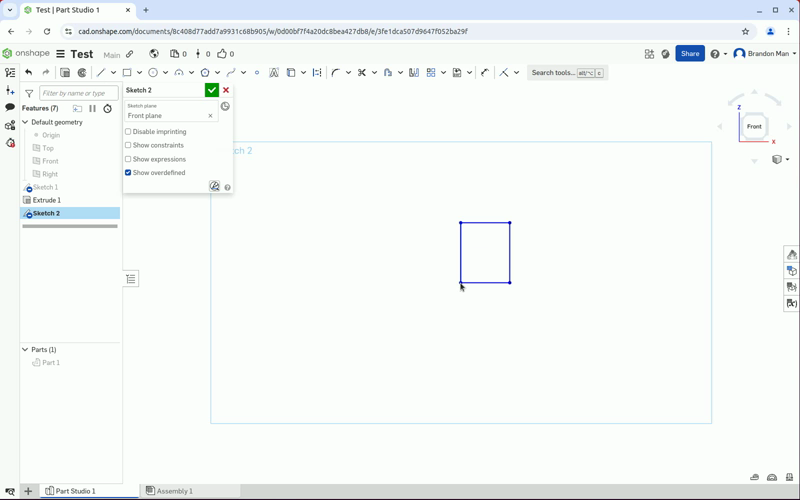
mouse_move(481, 235)
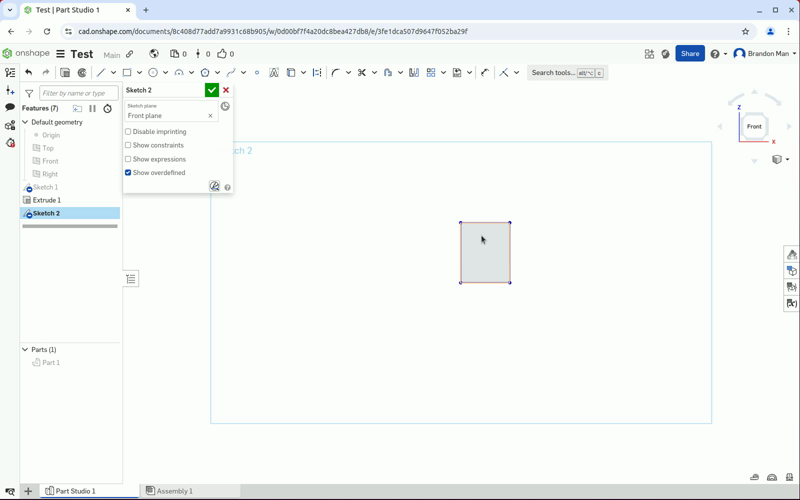
click(481, 235)
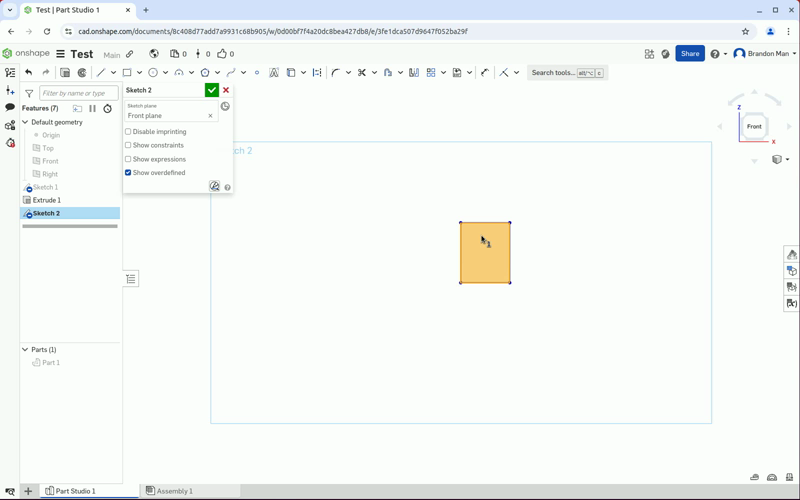
mouse_move(73, 352)
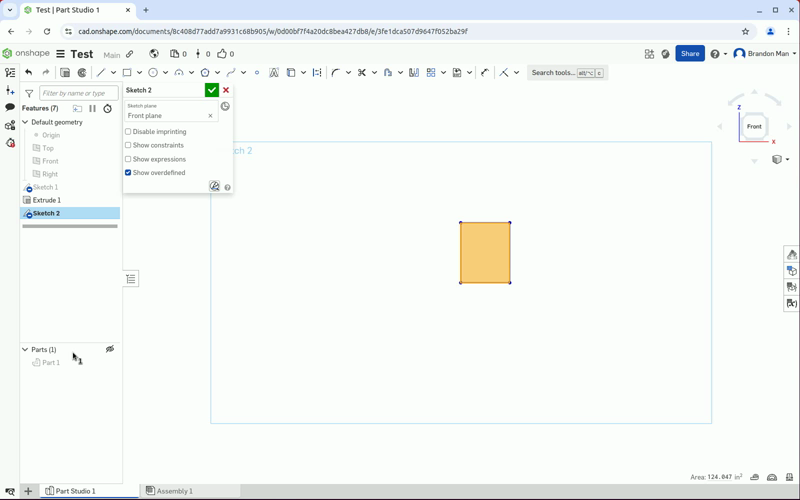
key(shift+y)
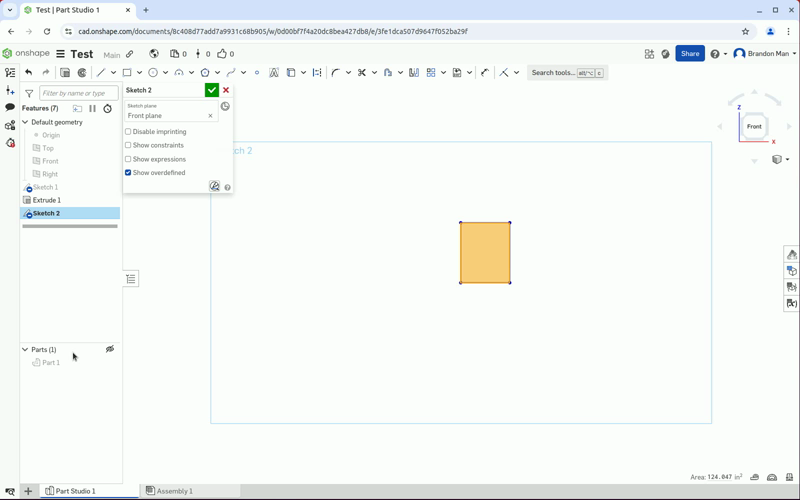
key(shift+e)
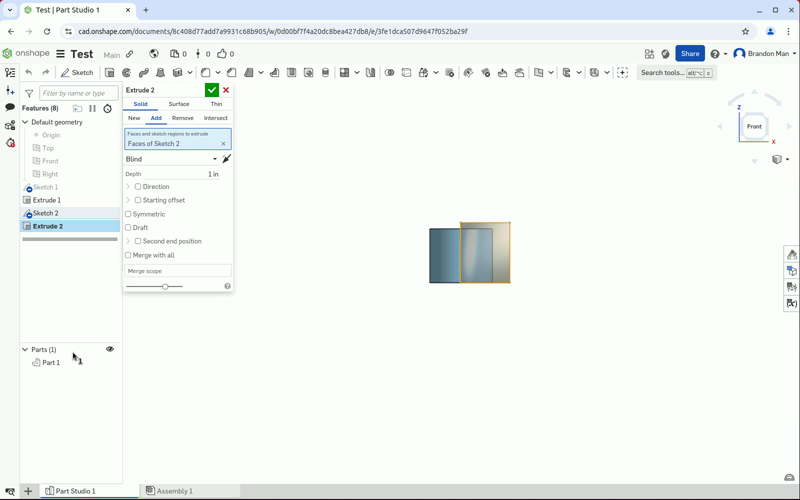
mouse_move(143, 106)
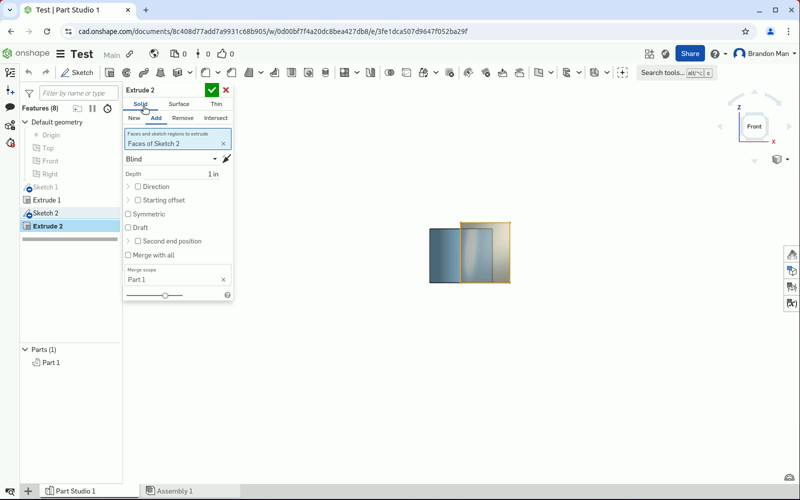
click(143, 106)
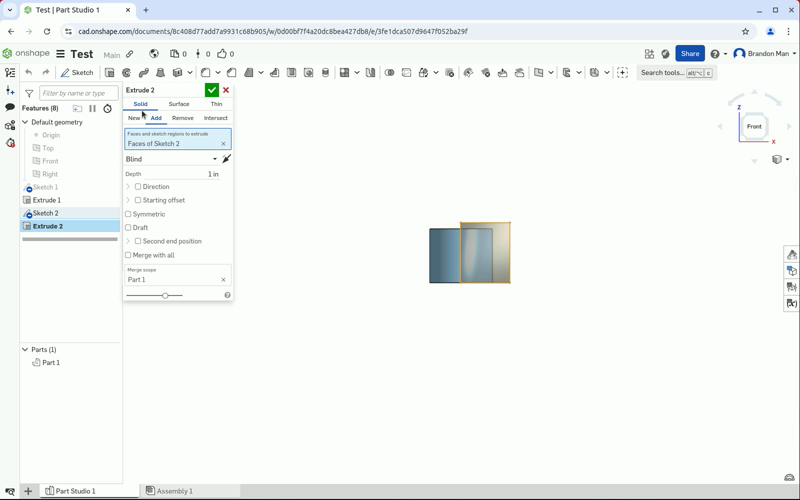
mouse_move(137, 120)
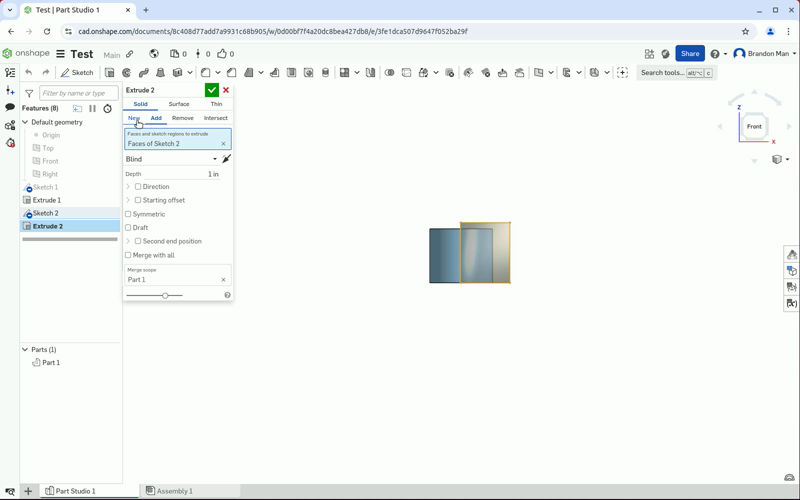
click(137, 120)
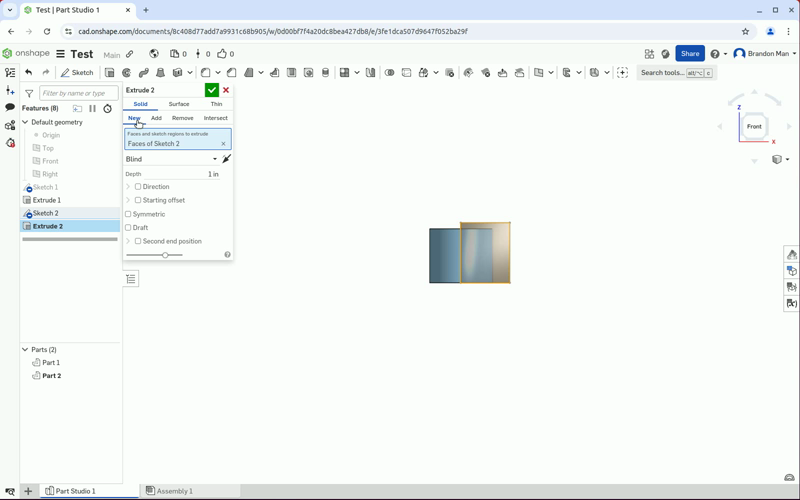
key(tab, 4)
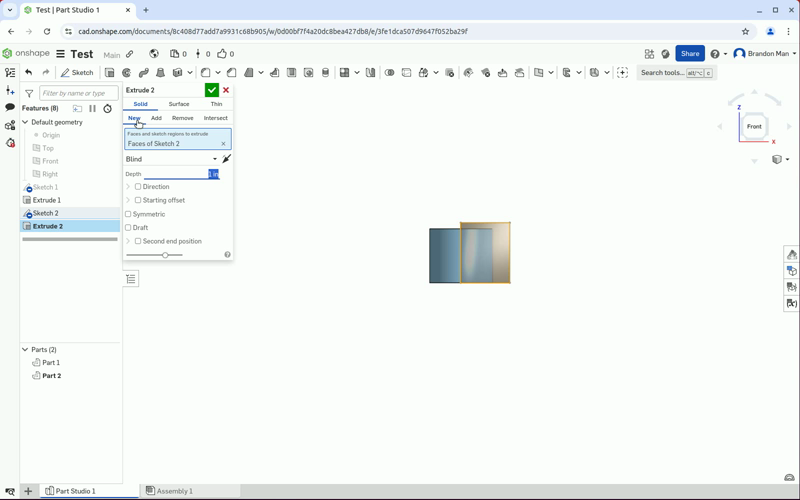
text(23.108)
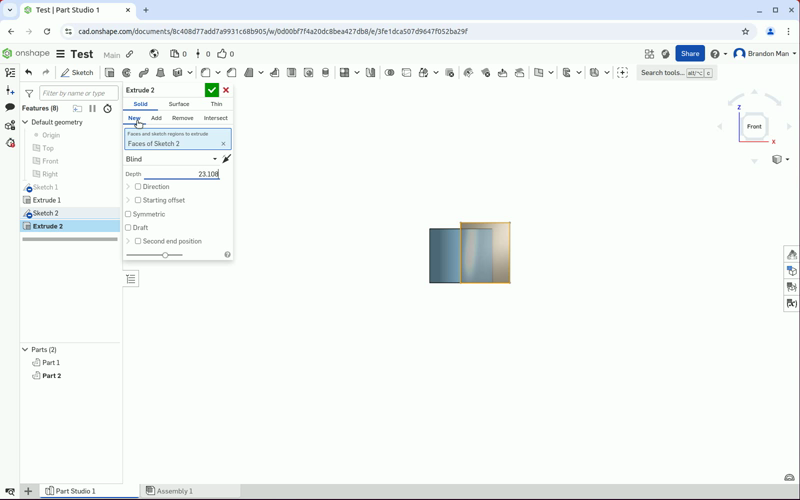
key(enter)
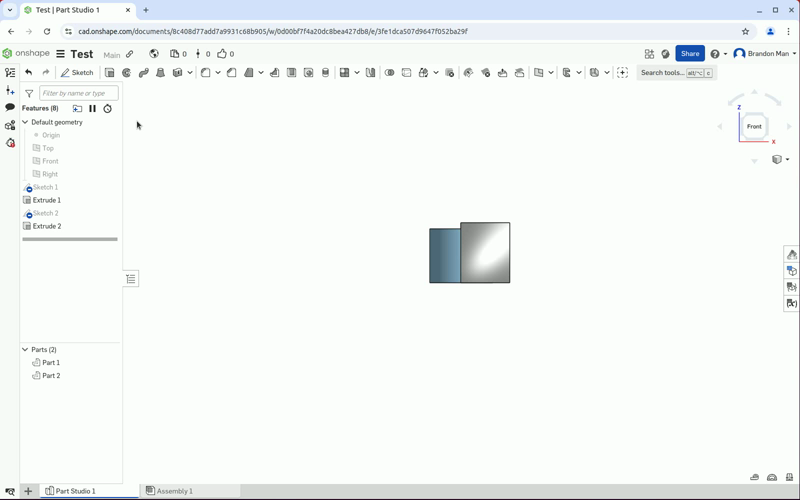
key(shift+h)
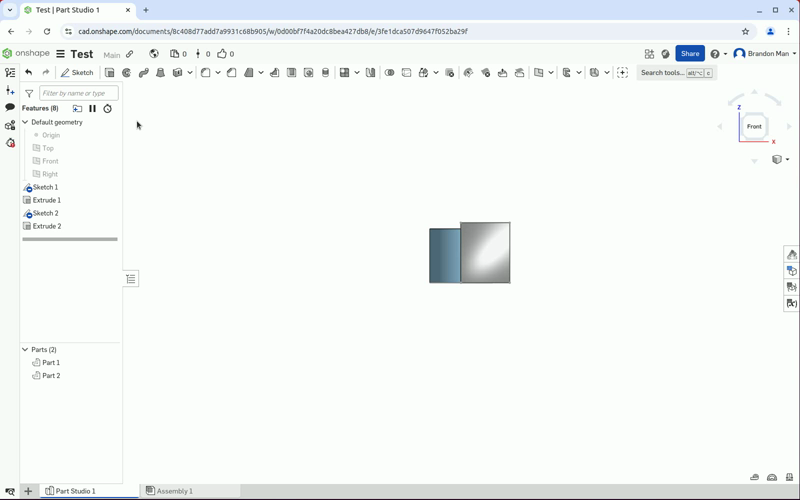
key(shift+h)
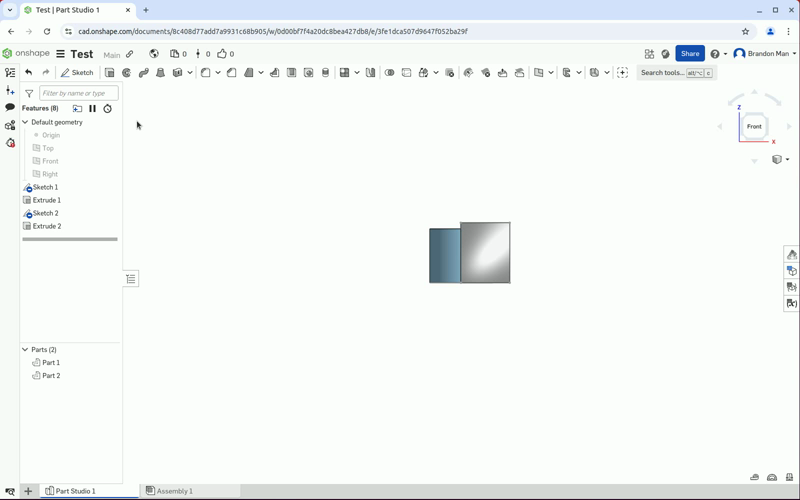
key(shift+7)
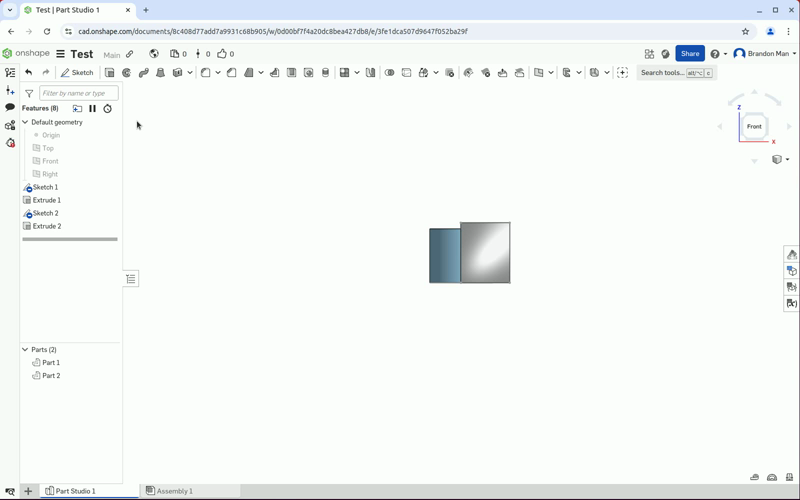
key(left, 2)
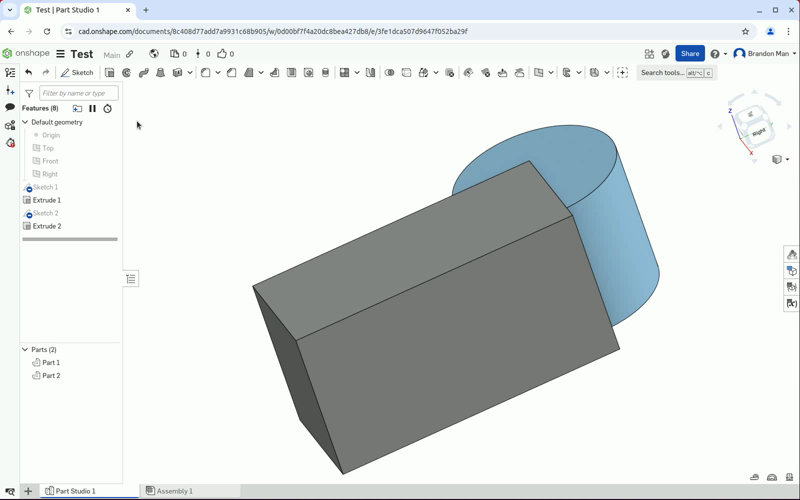
key(down, 2)
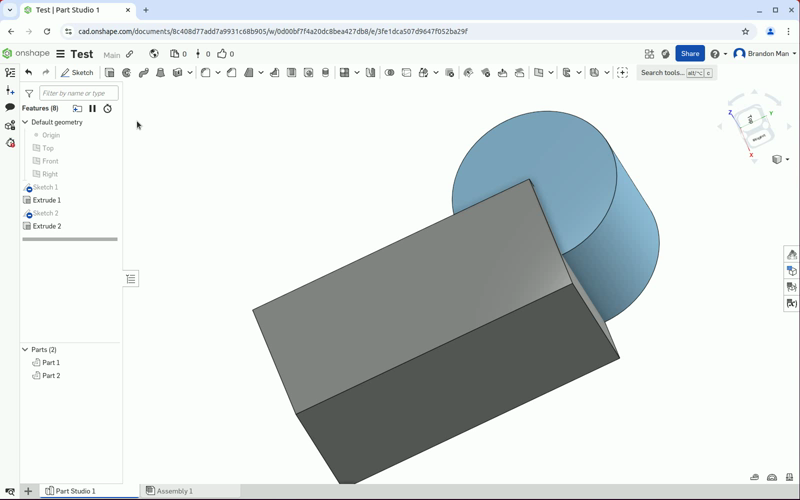
key(up, 2)
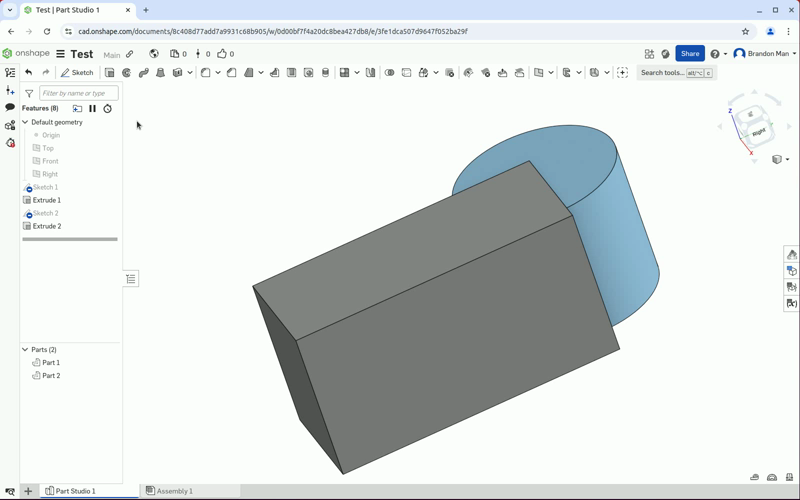
key(right, 2)
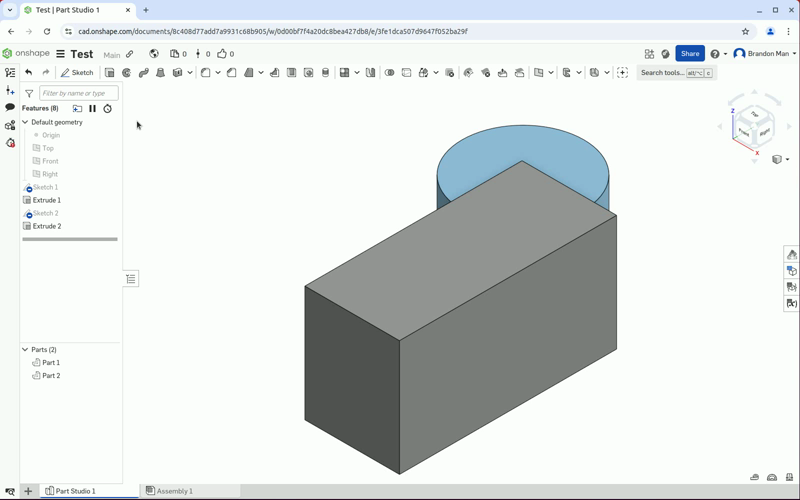
mouse_move(73, 189)
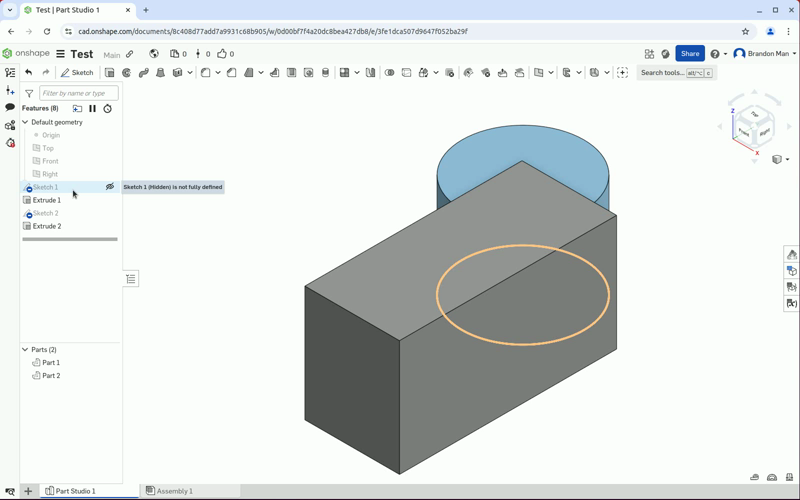
click(73, 189)